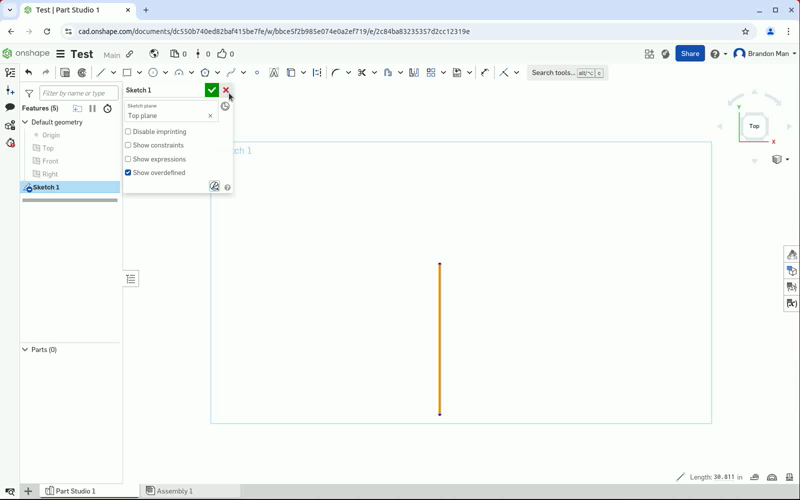
key(shift+h)
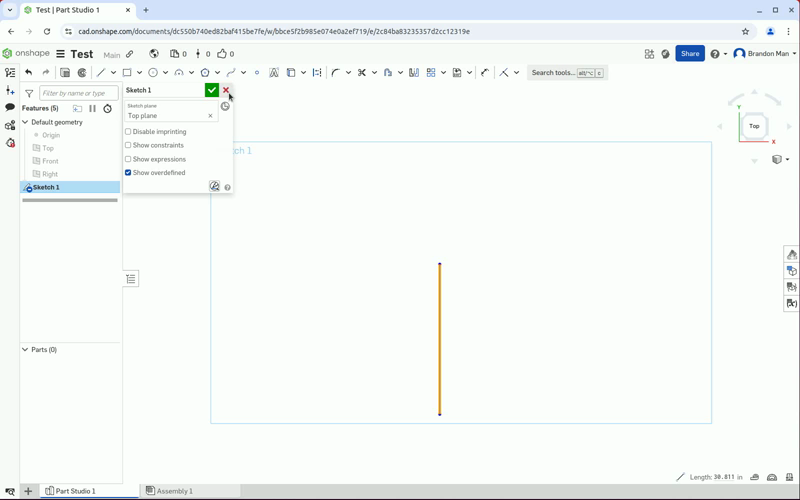
key(shift+s)
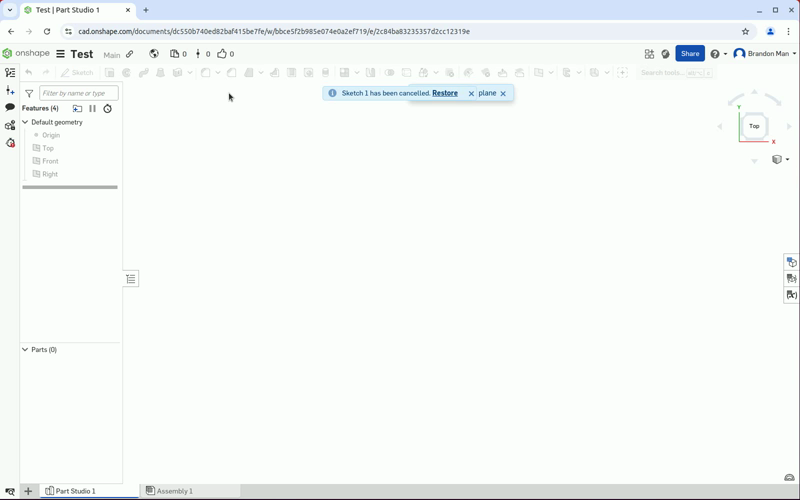
mouse_move(73, 150)
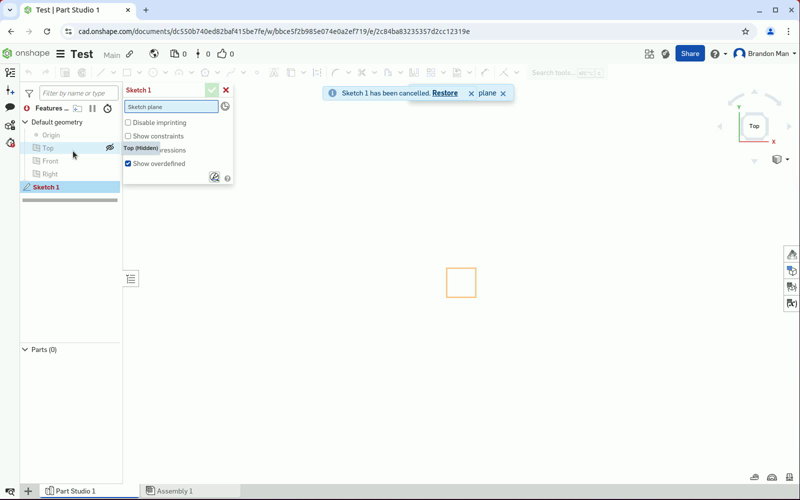
click(73, 150)
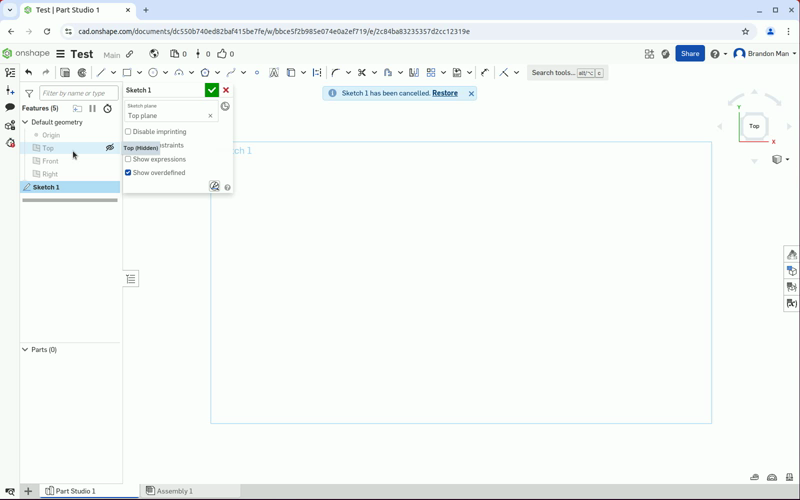
mouse_move(73, 352)
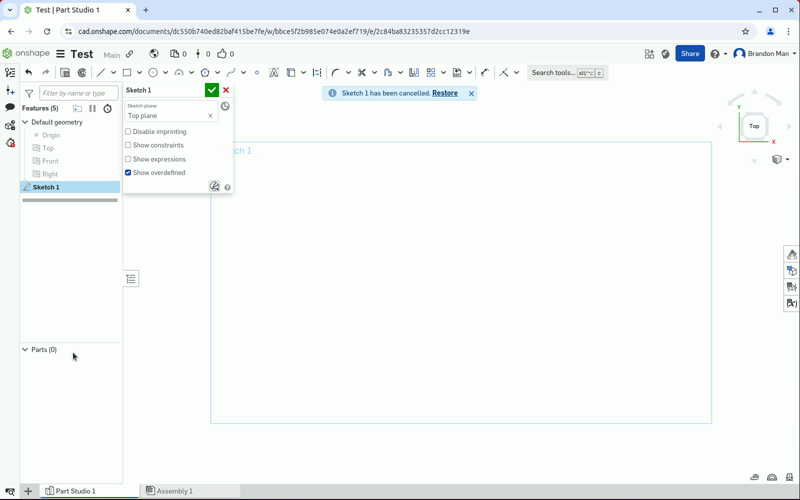
key(y)
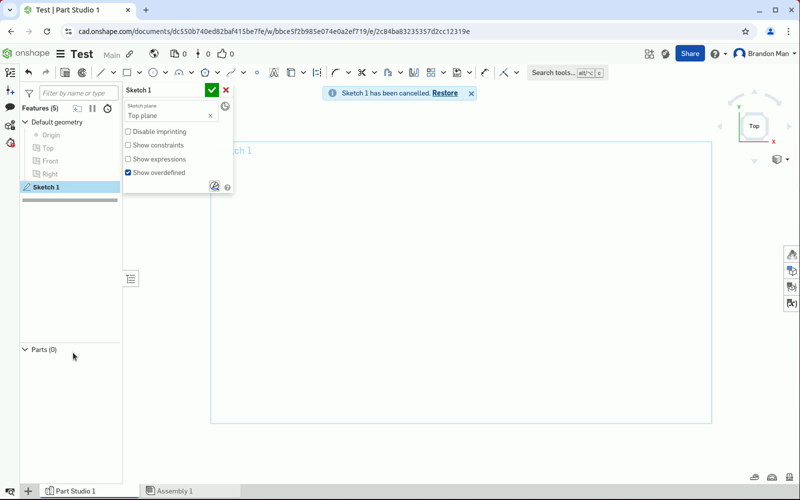
key(c)
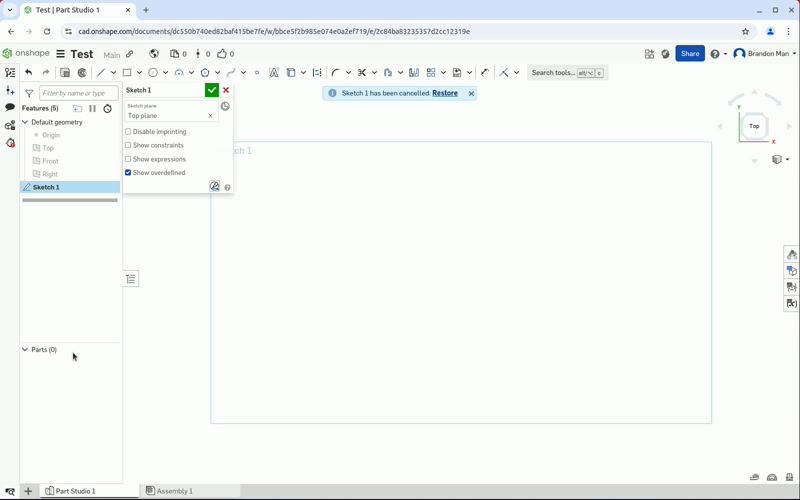
key_down(shift)
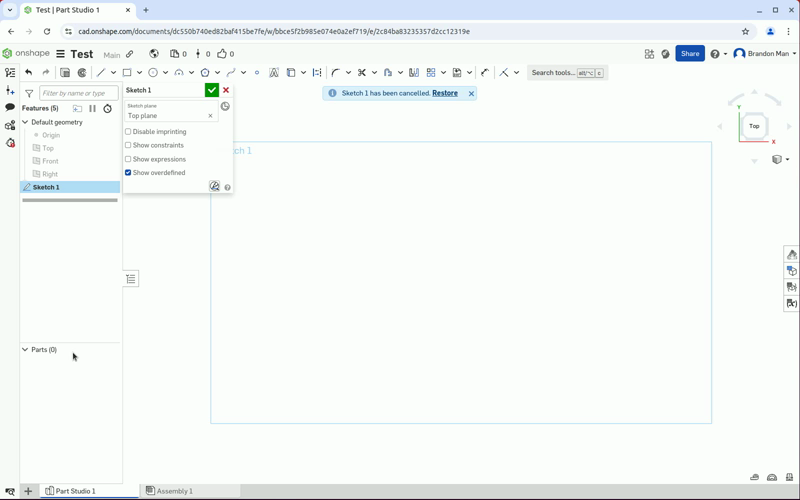
mouse_move(461, 282)
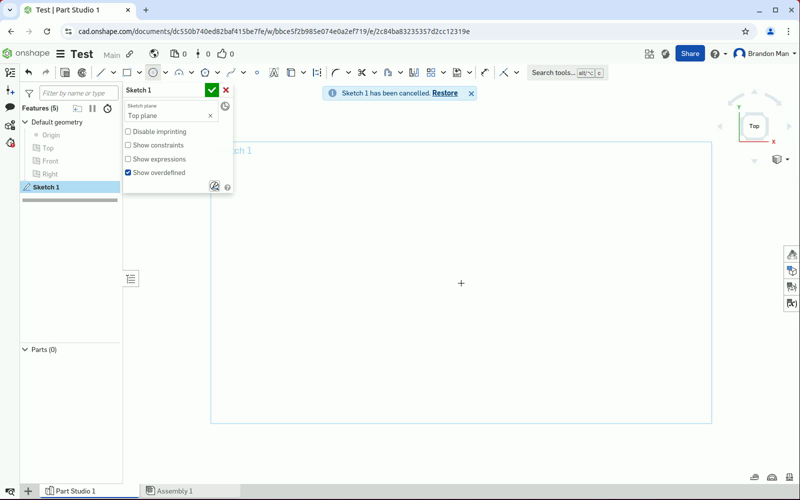
click(461, 282)
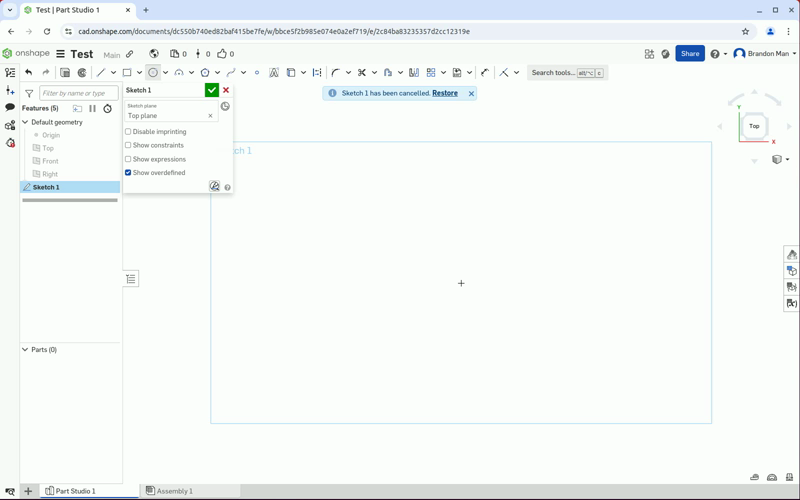
key_up(shift)
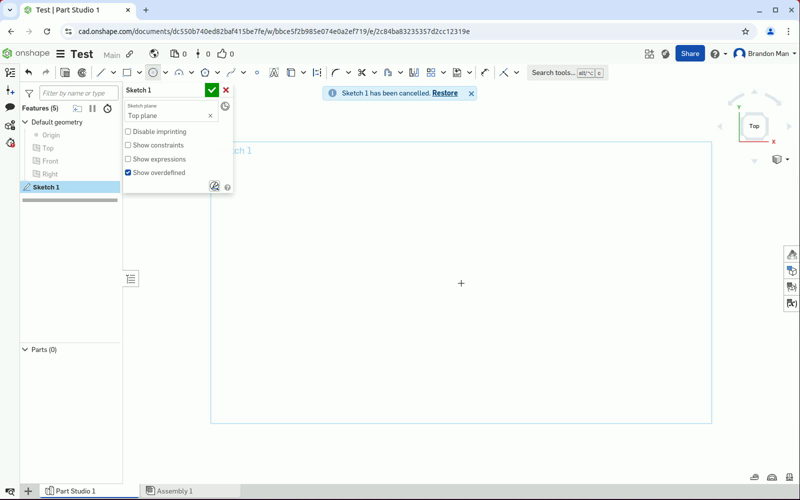
mouse_move(535, 282)
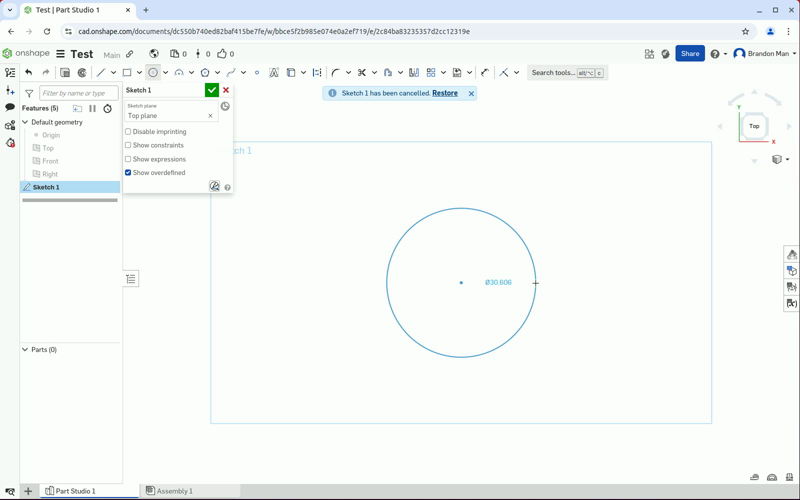
click(535, 282)
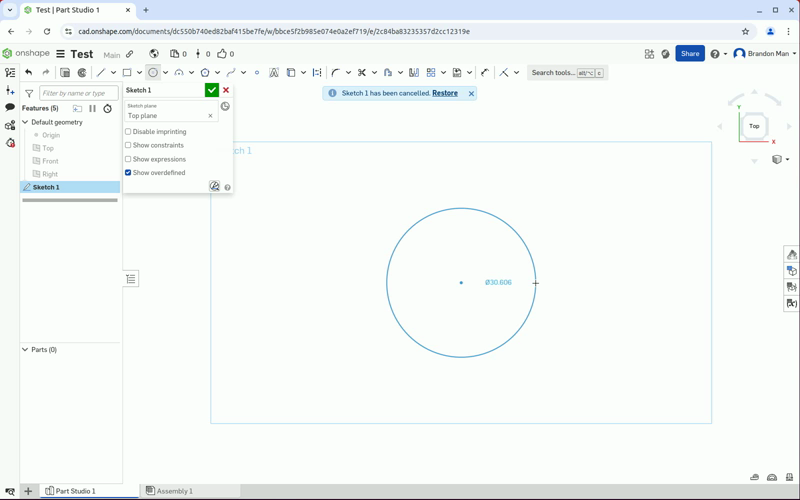
key(esc)
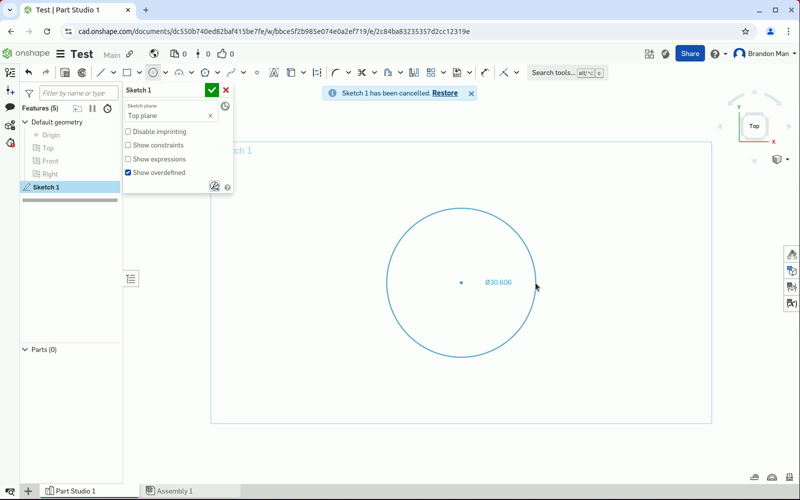
key(c)
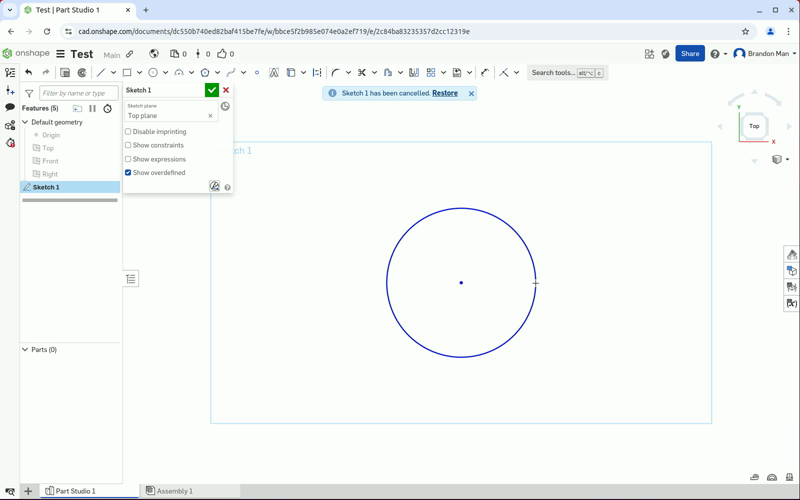
key_down(shift)
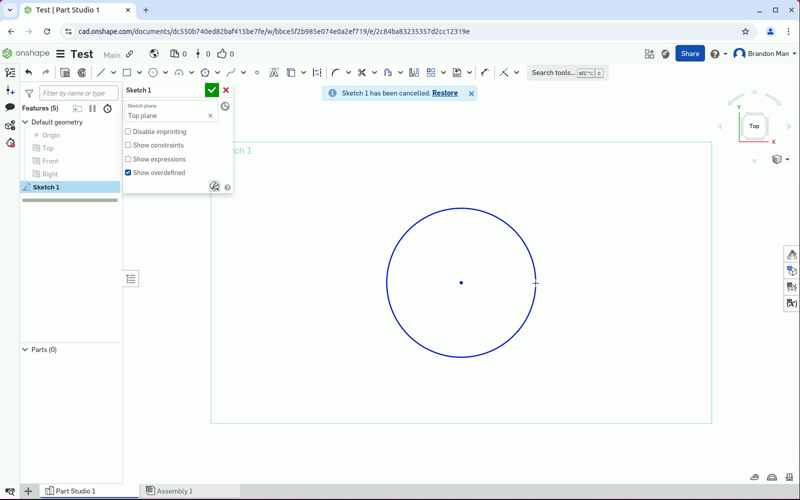
mouse_move(461, 282)
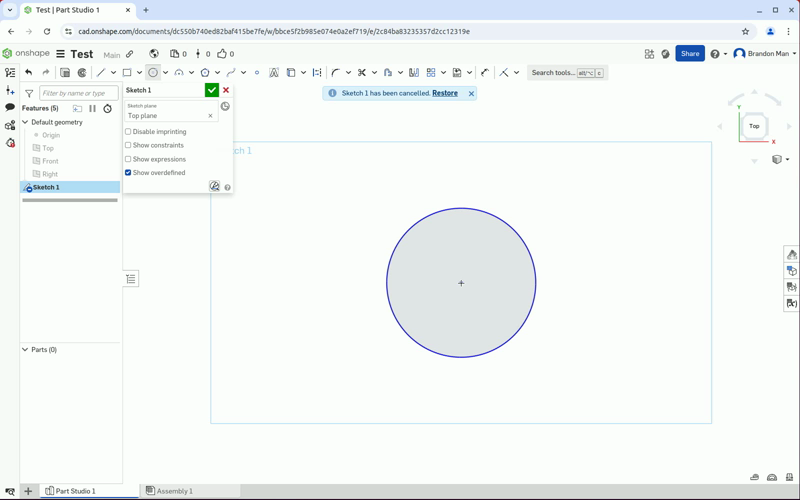
click(461, 282)
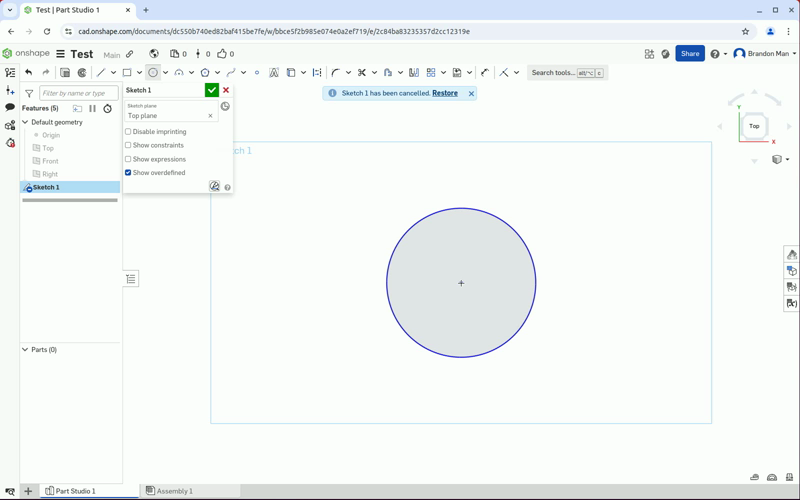
key_up(shift)
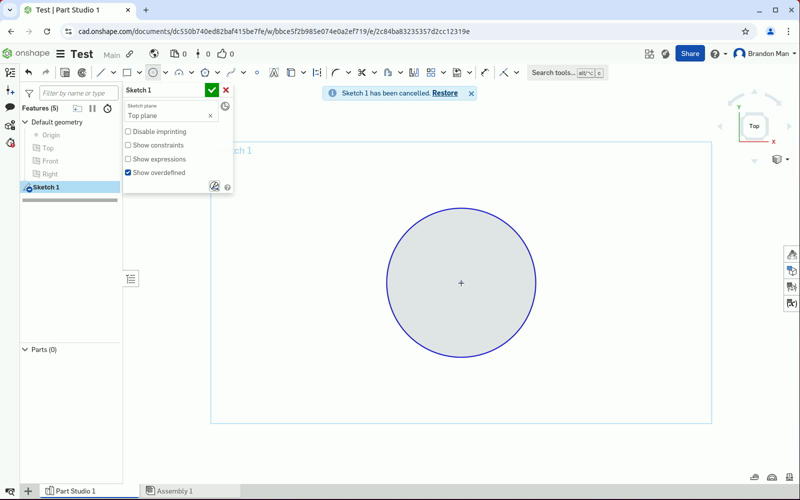
mouse_move(492, 282)
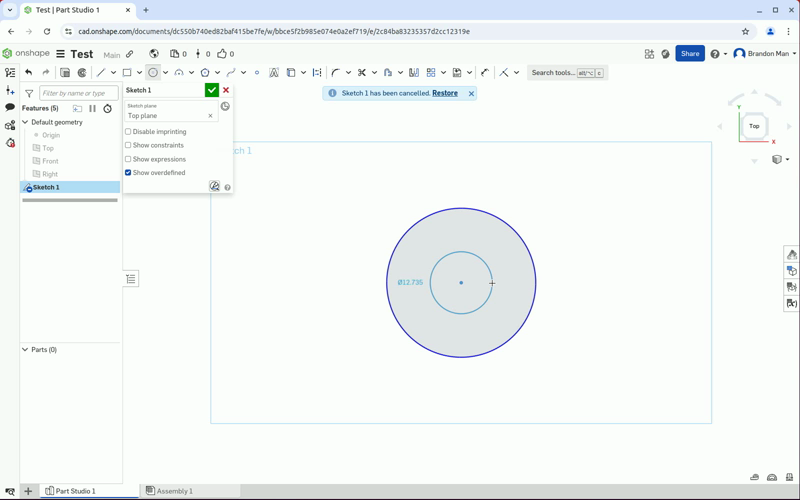
click(492, 282)
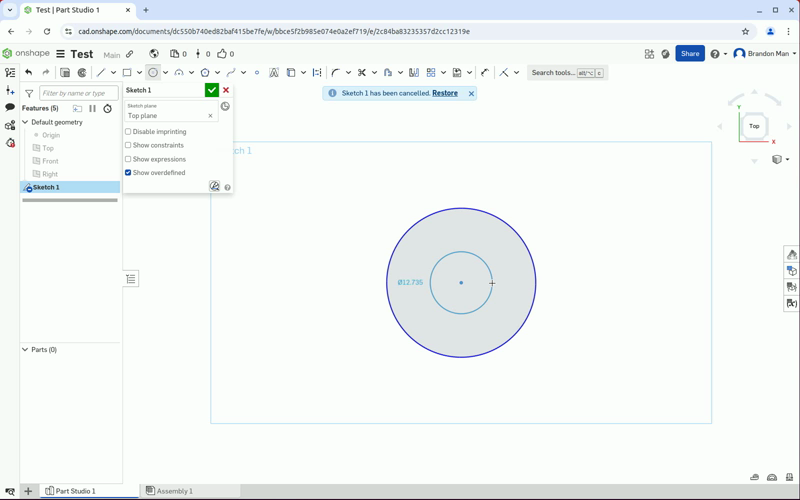
key(esc)
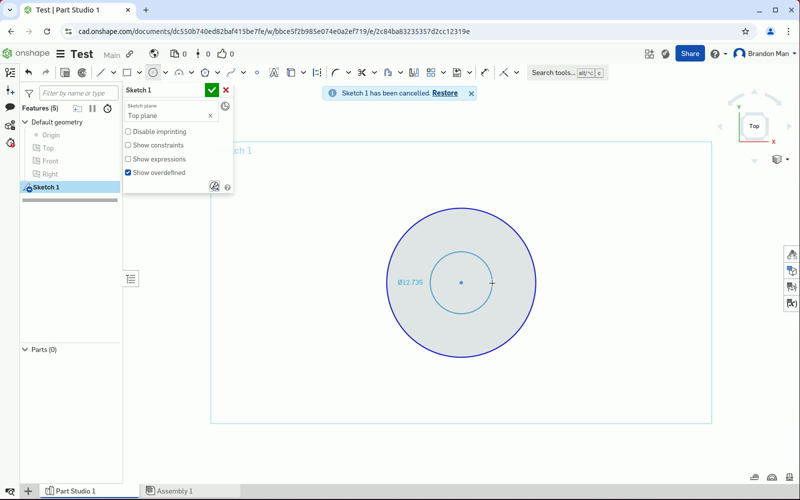
mouse_move(434, 227)
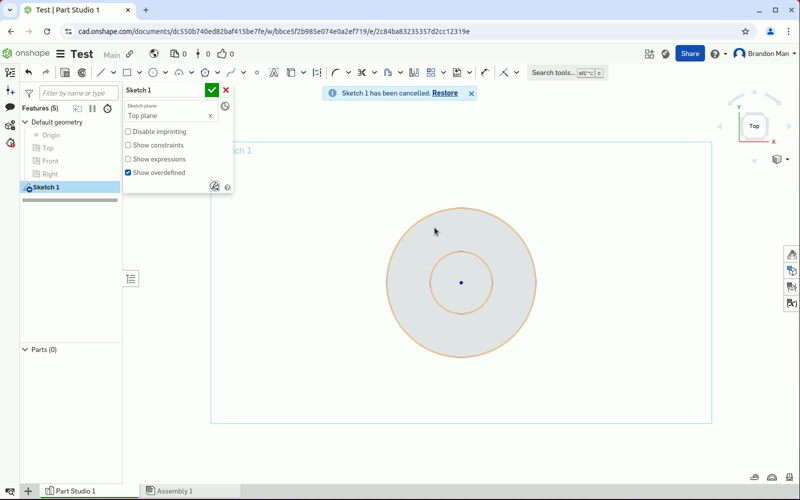
click(434, 227)
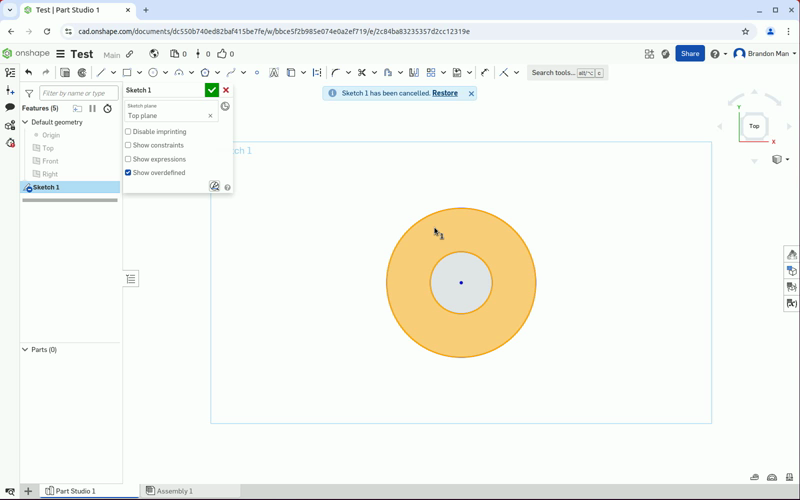
mouse_move(73, 352)
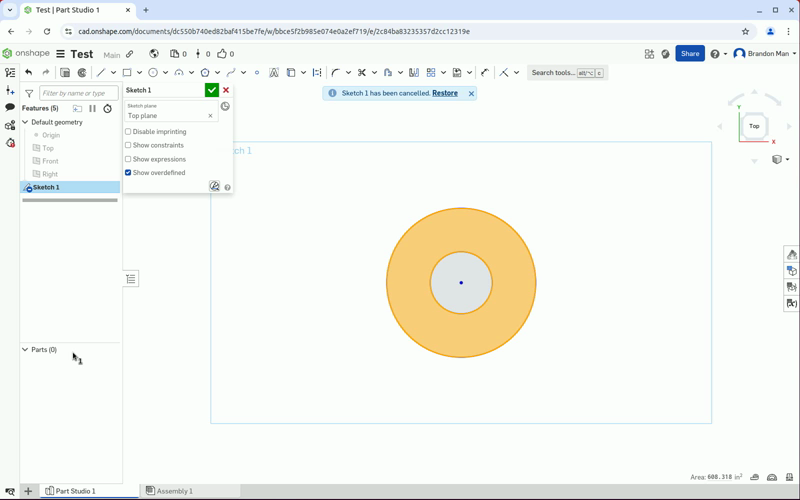
key(shift+y)
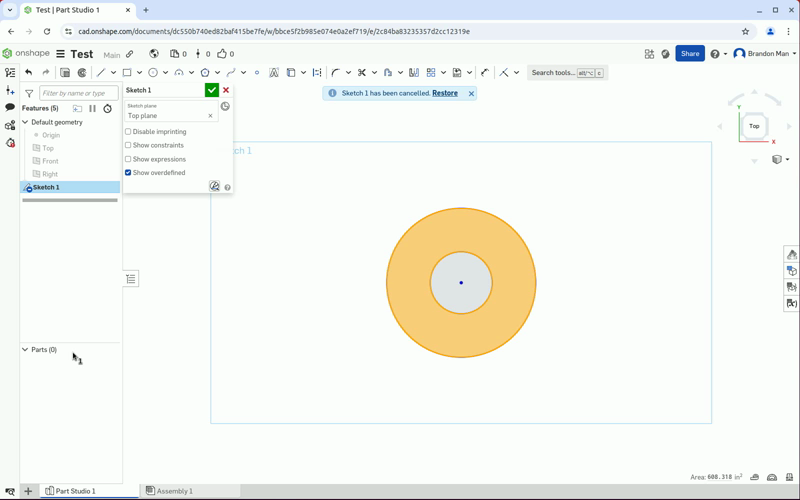
key(shift+e)
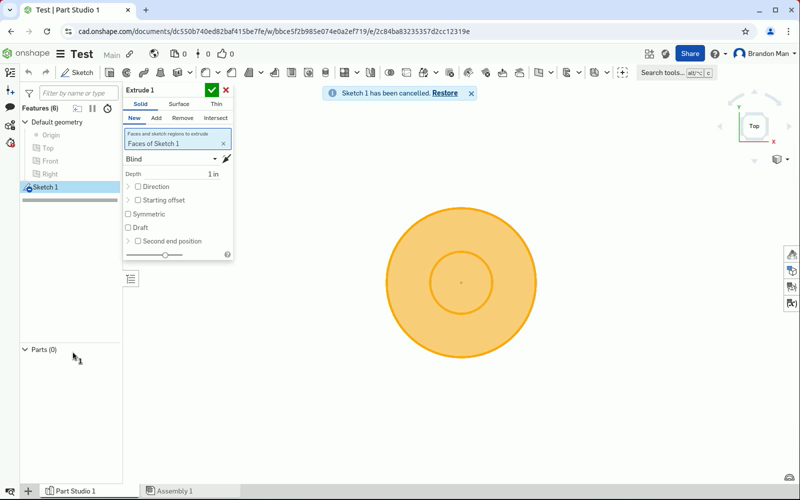
mouse_move(143, 106)
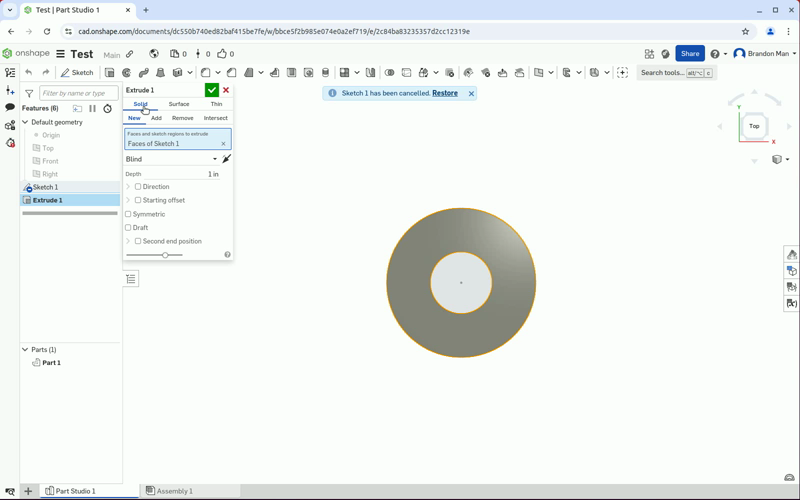
click(143, 106)
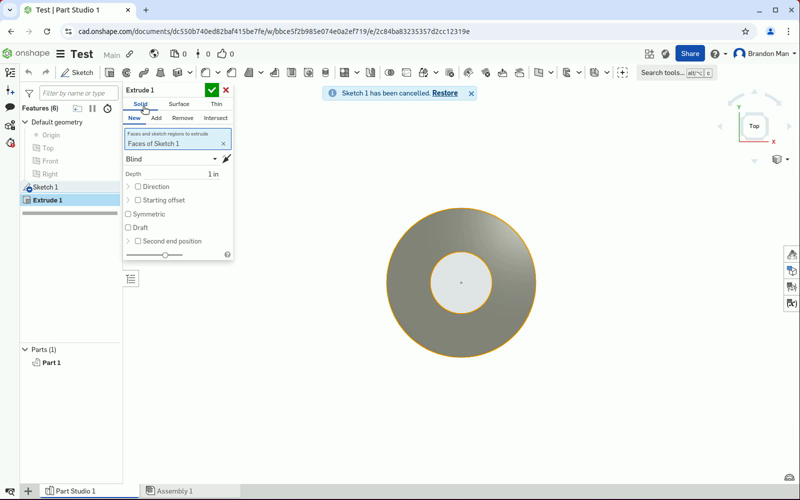
mouse_move(137, 120)
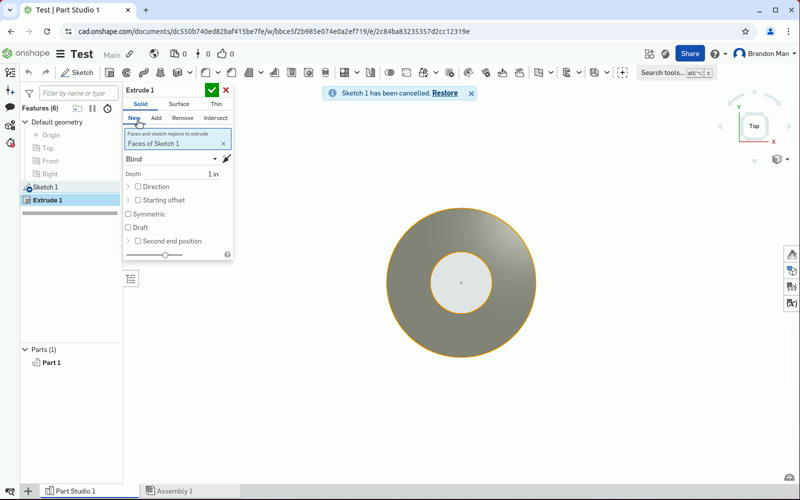
click(137, 120)
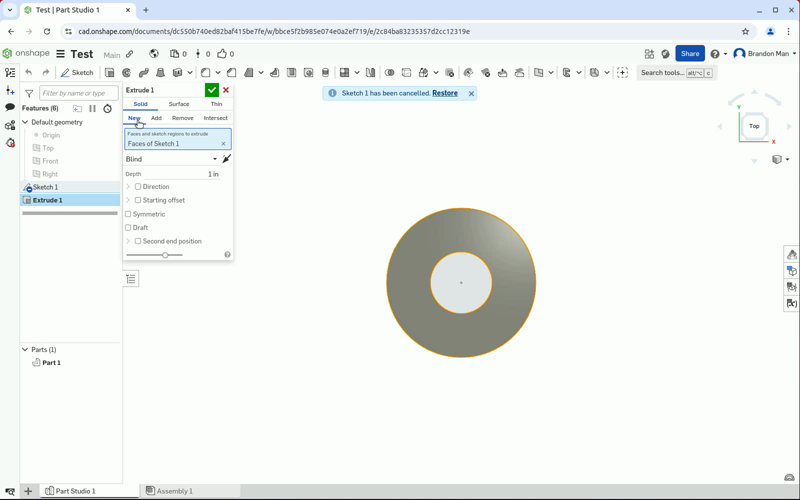
key(tab, 4)
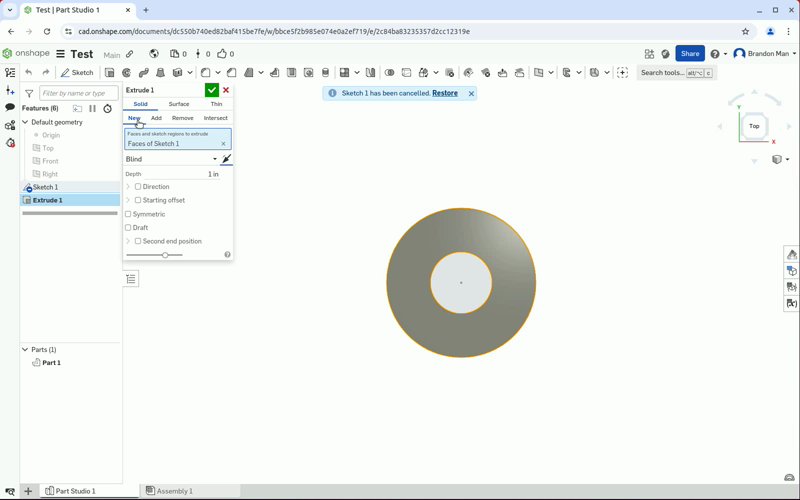
text(23.108)
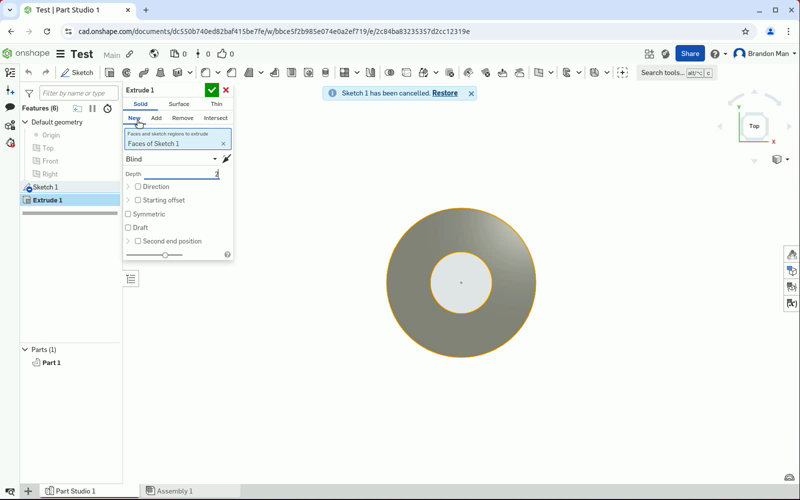
key(enter)
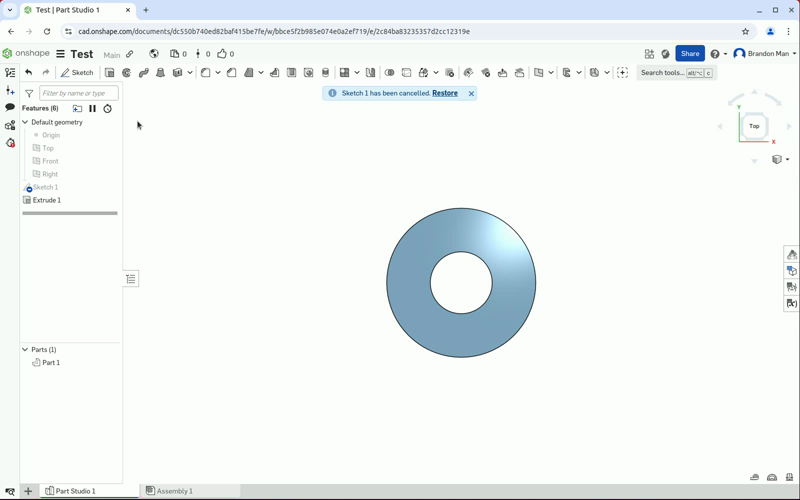
key(shift+h)
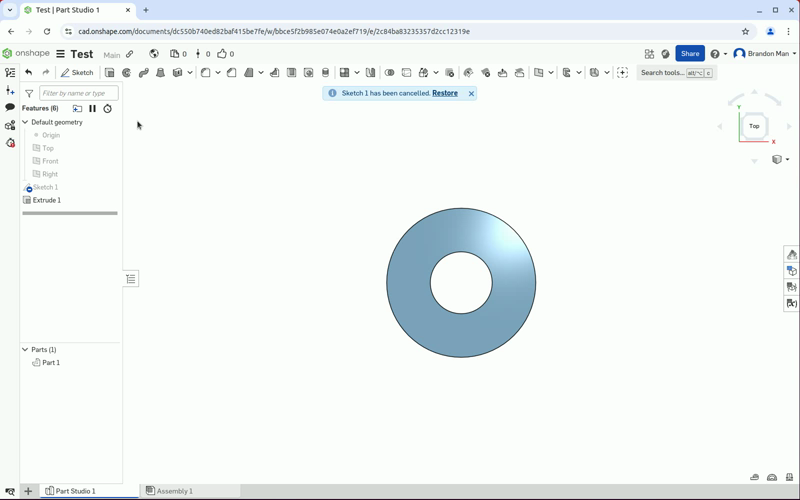
key(shift+h)
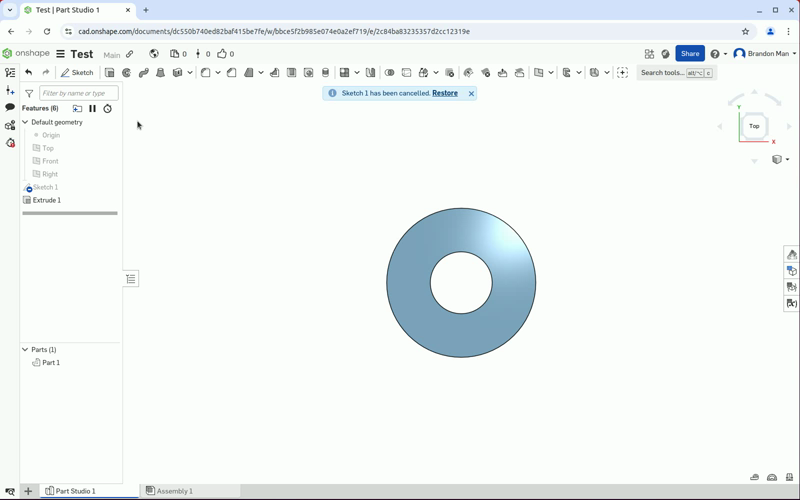
mouse_move(73, 189)
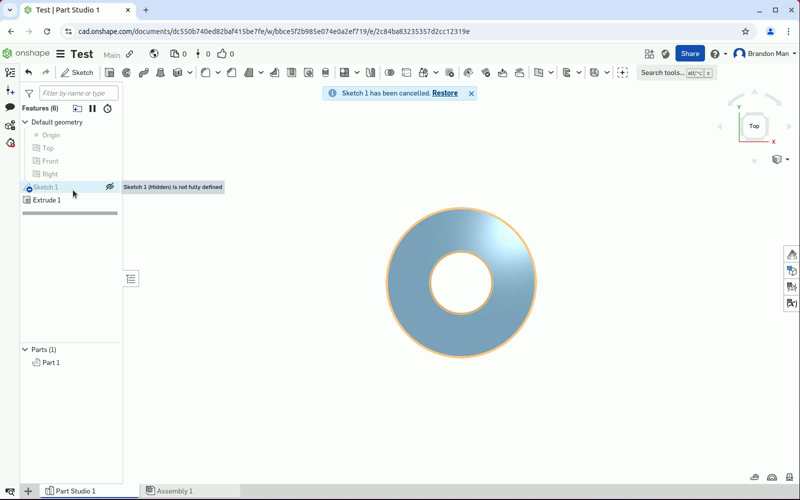
click(73, 189)
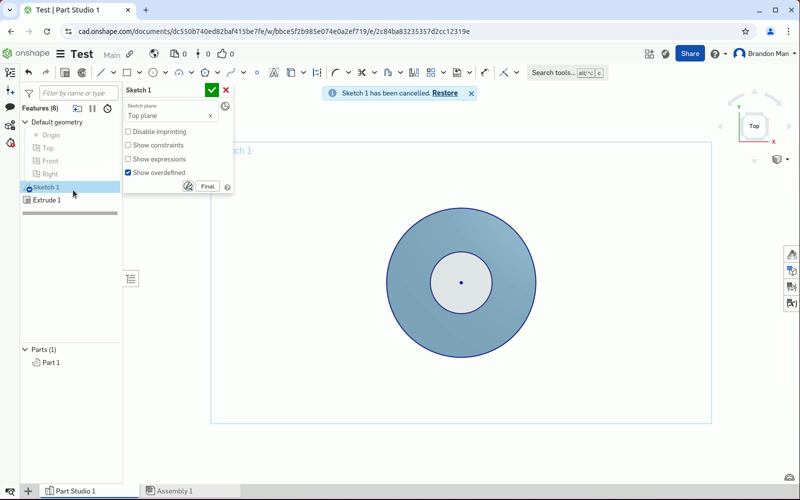
mouse_move(229, 92)
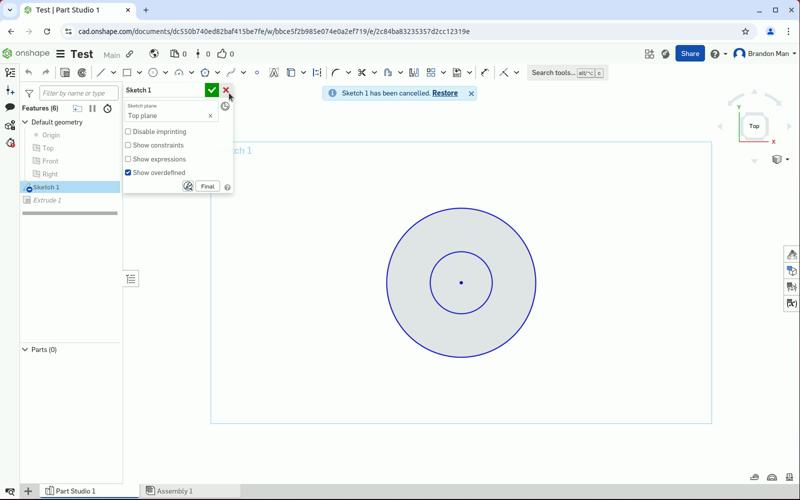
click(229, 92)
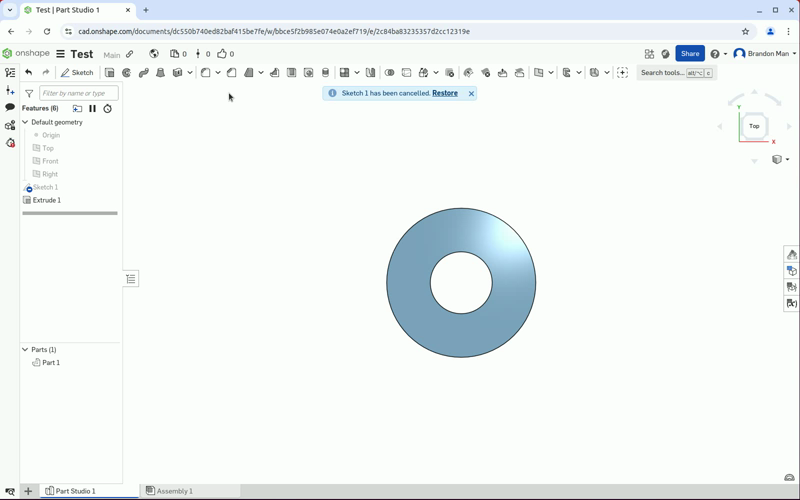
mouse_move(541, 75)
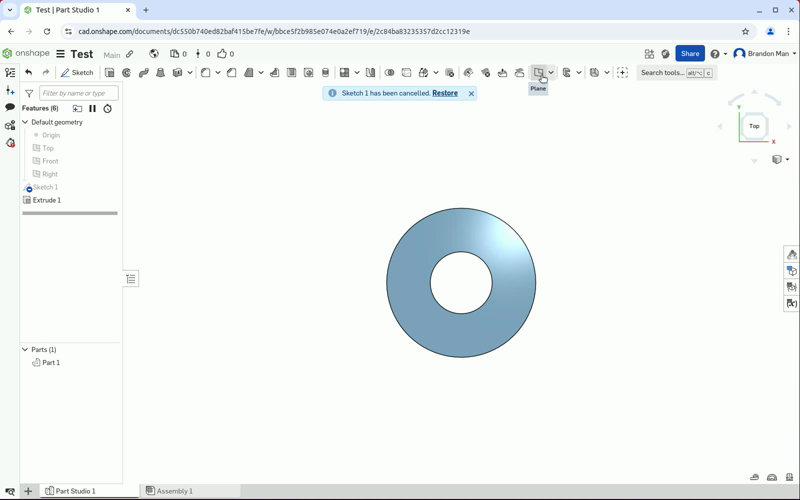
click(541, 75)
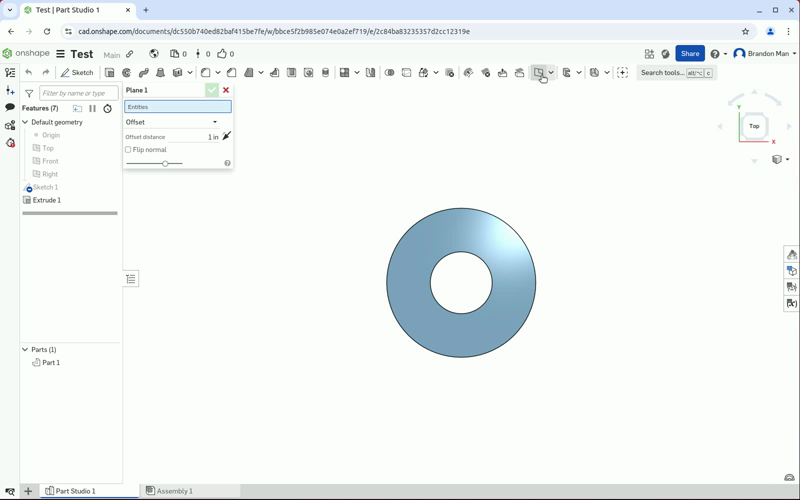
mouse_move(73, 150)
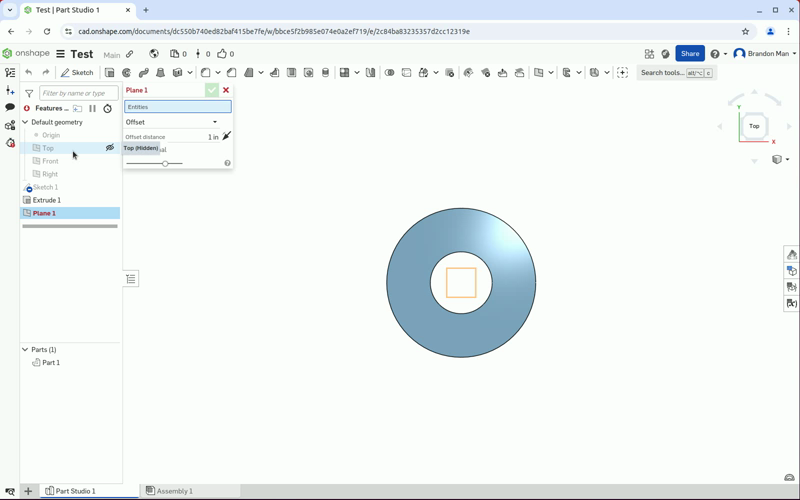
click(73, 150)
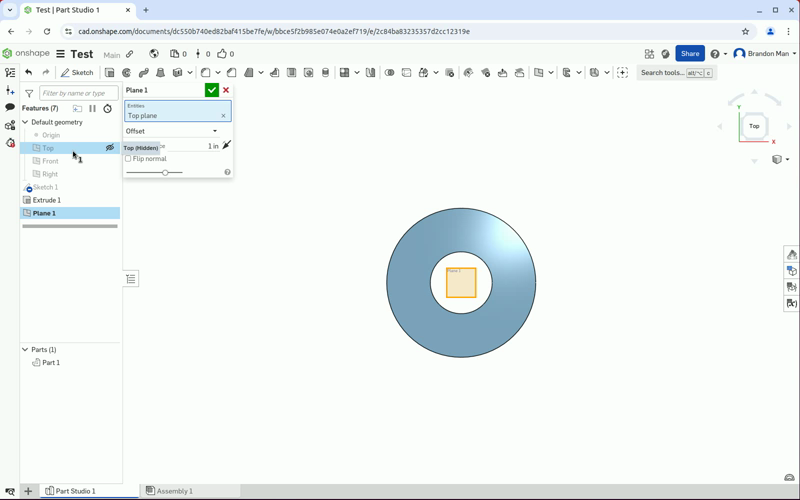
key(tab, 2)
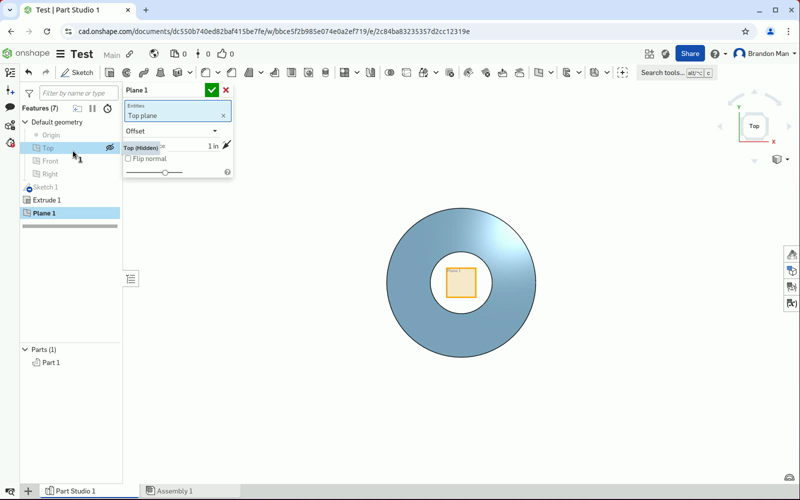
text(23.108)
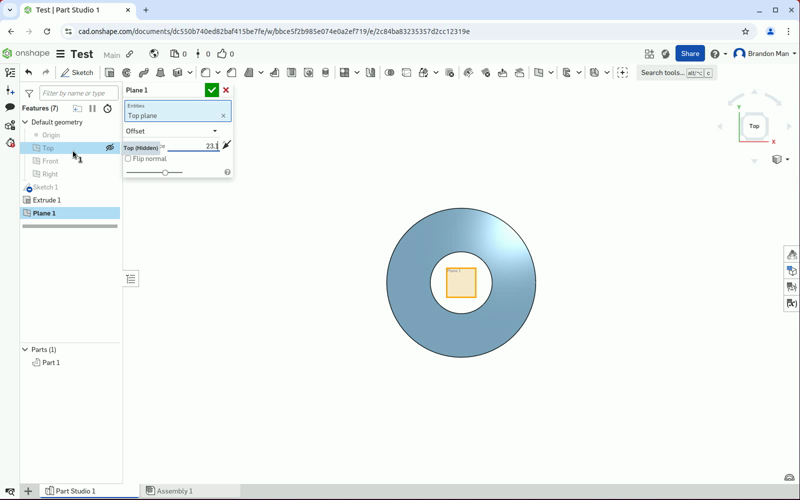
key(enter, 2)
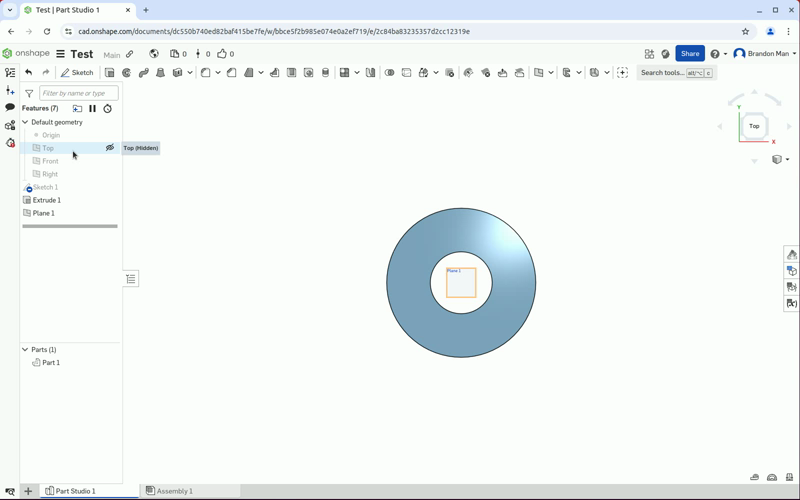
key(shift+s)
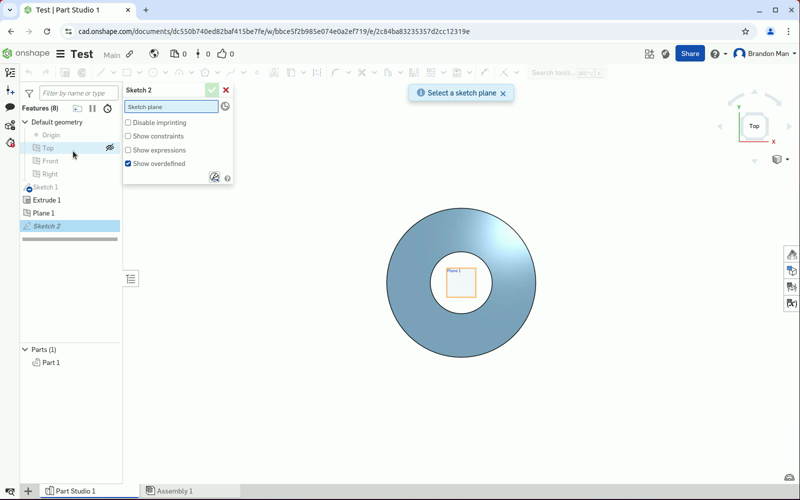
mouse_move(73, 215)
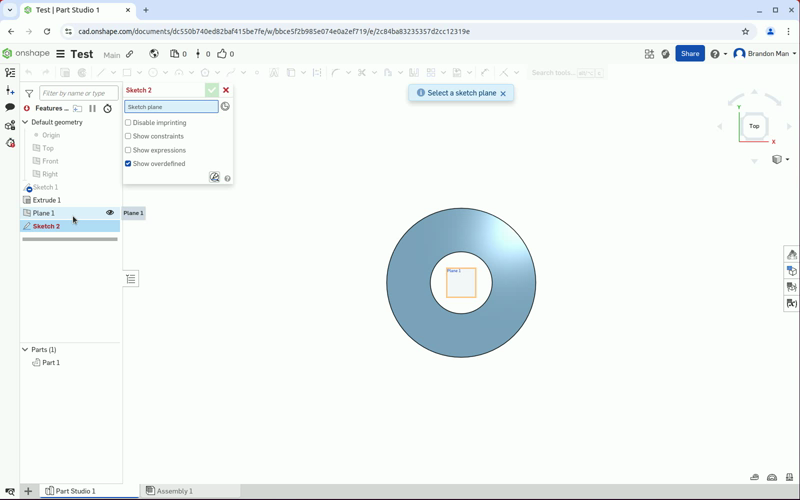
click(73, 215)
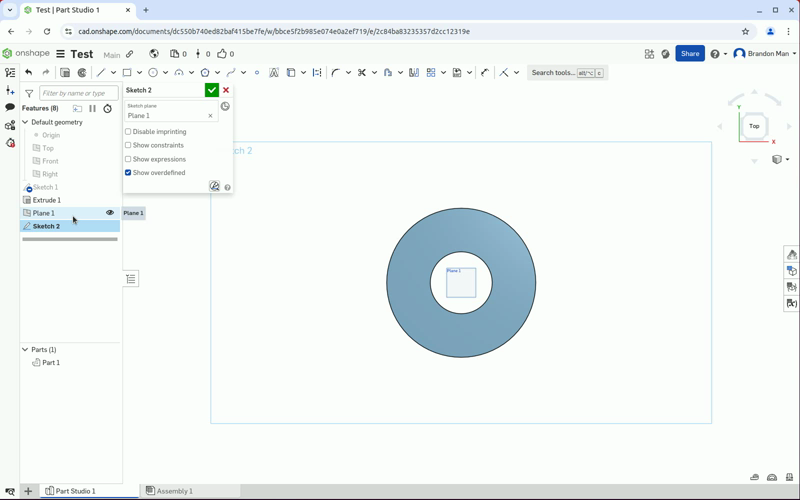
mouse_move(73, 352)
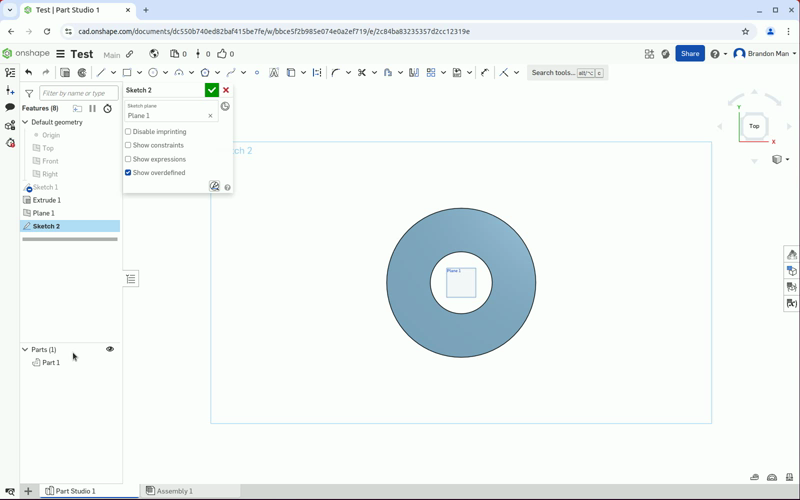
key(y)
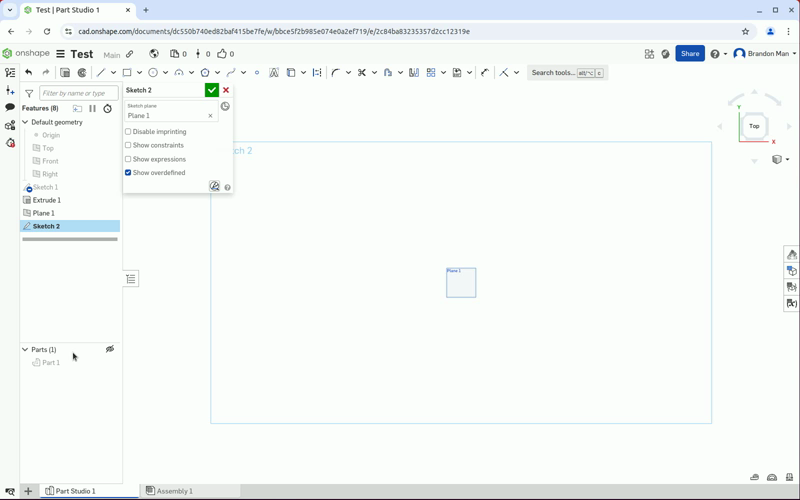
key(c)
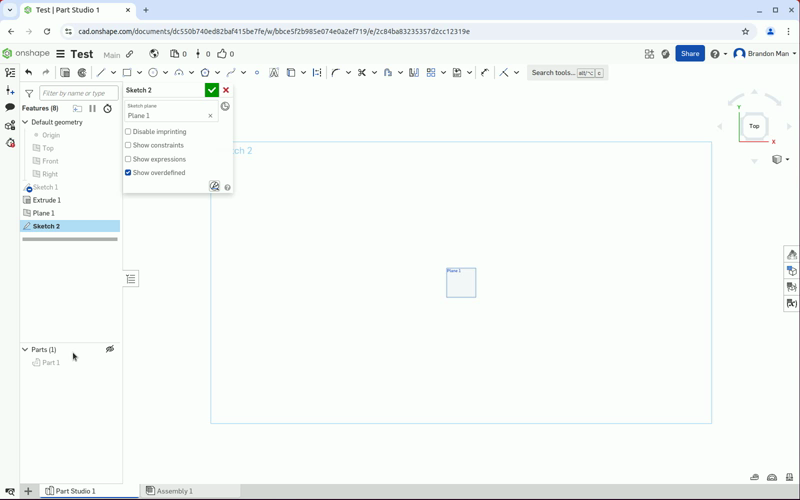
key_down(shift)
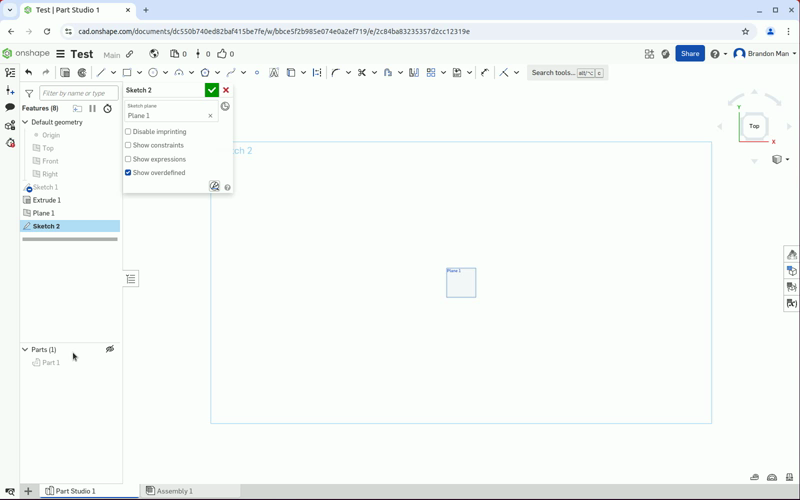
mouse_move(461, 282)
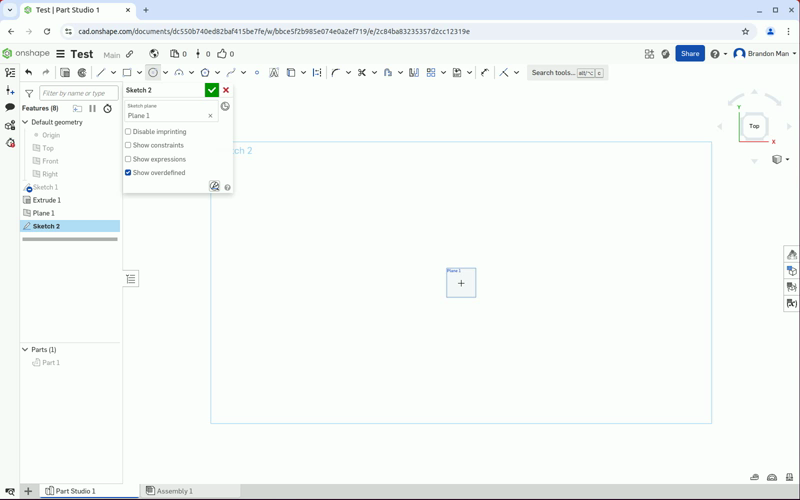
click(461, 282)
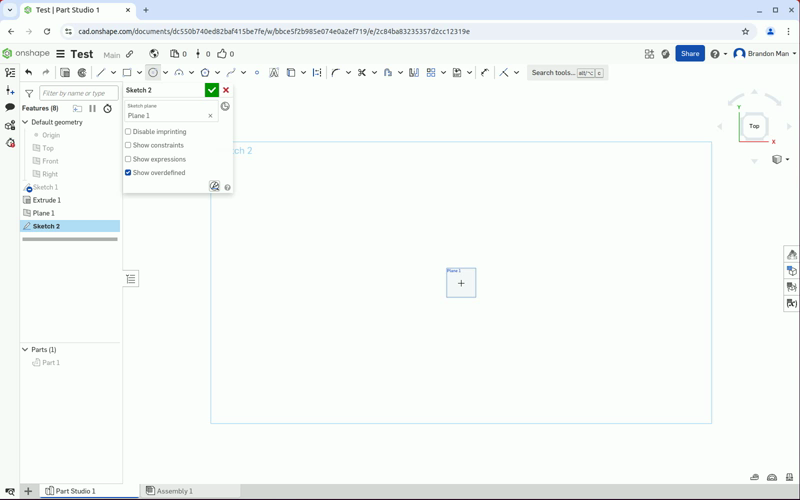
key_up(shift)
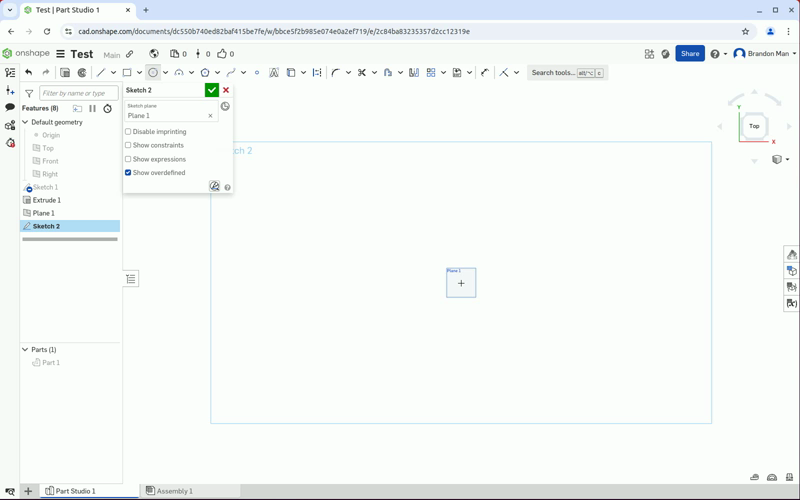
mouse_move(492, 282)
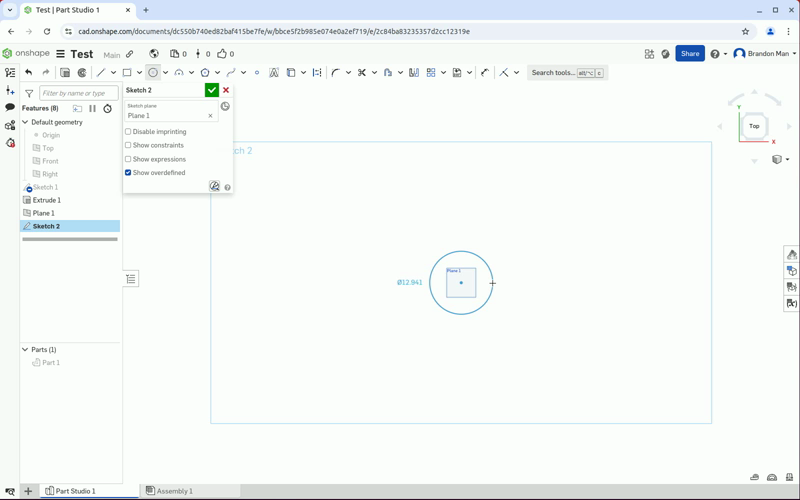
click(492, 282)
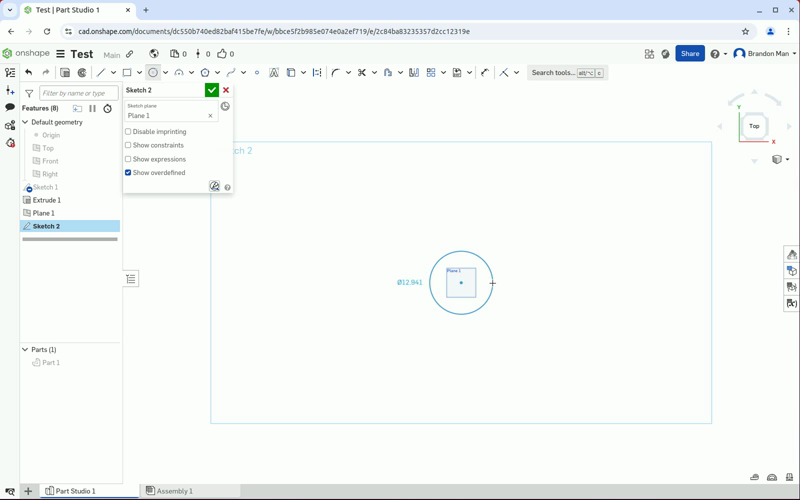
key(esc)
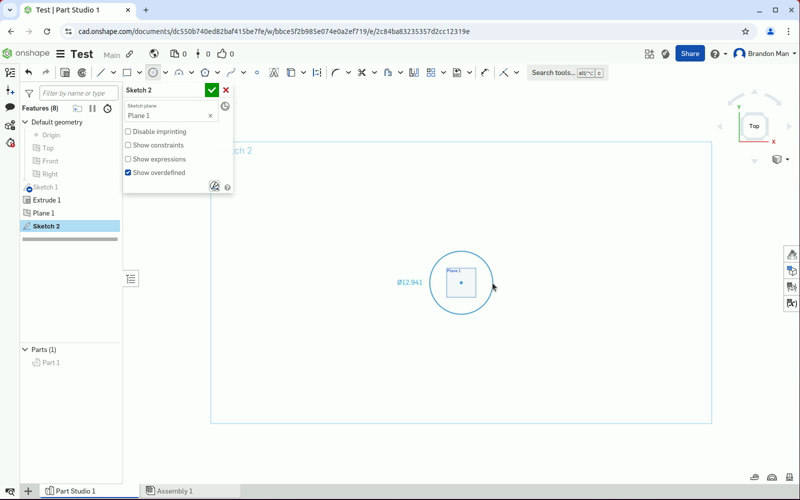
mouse_move(473, 264)
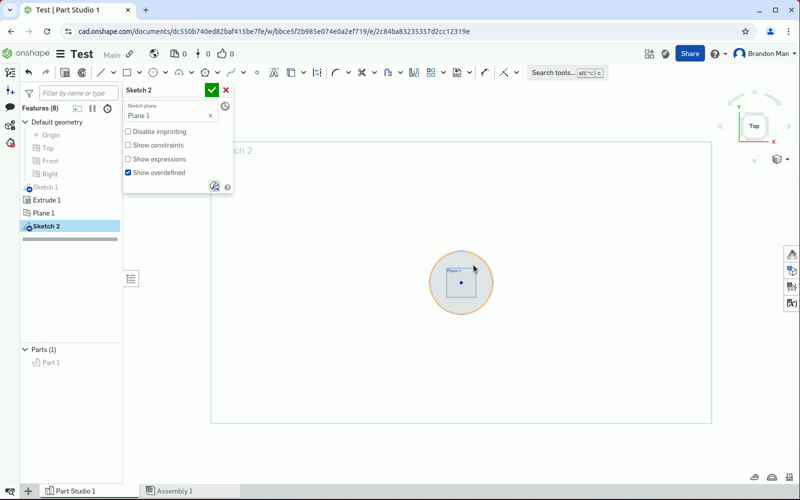
click(473, 264)
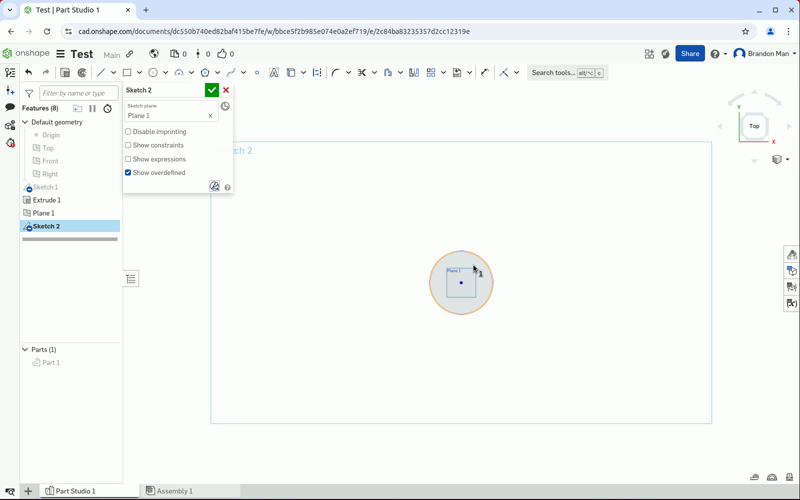
mouse_move(73, 352)
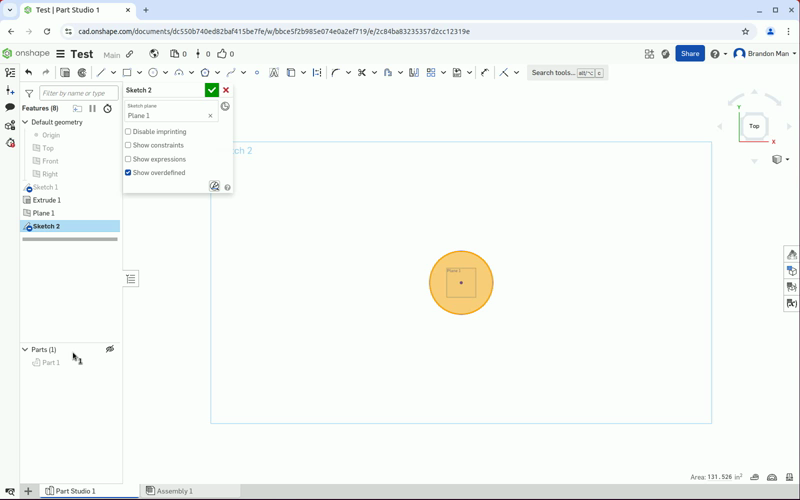
key(shift+y)
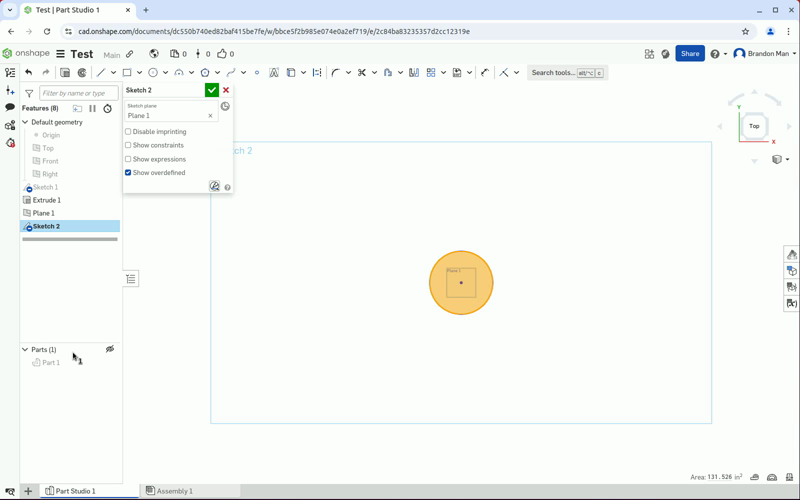
key(shift+e)
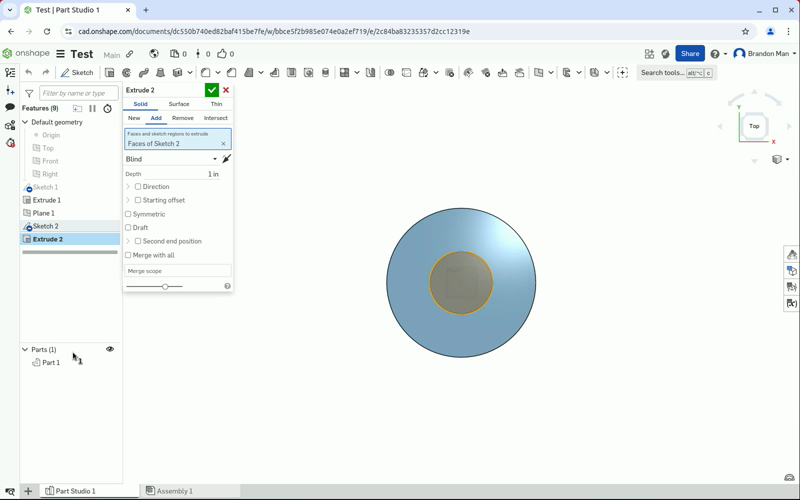
mouse_move(143, 106)
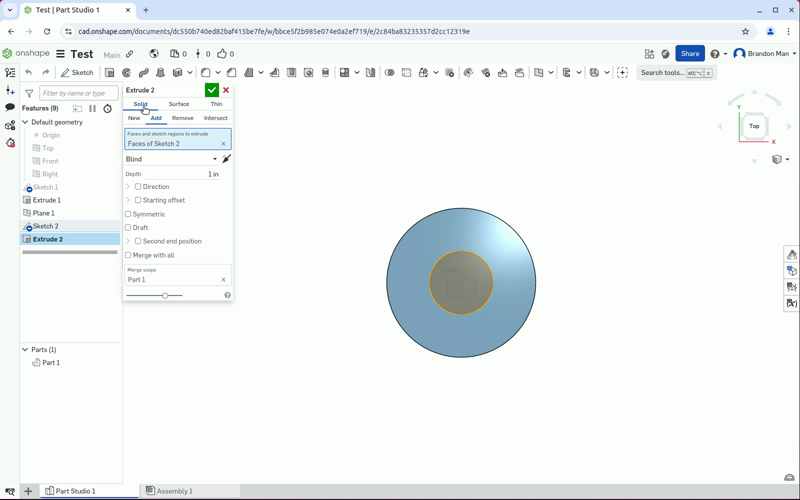
click(143, 106)
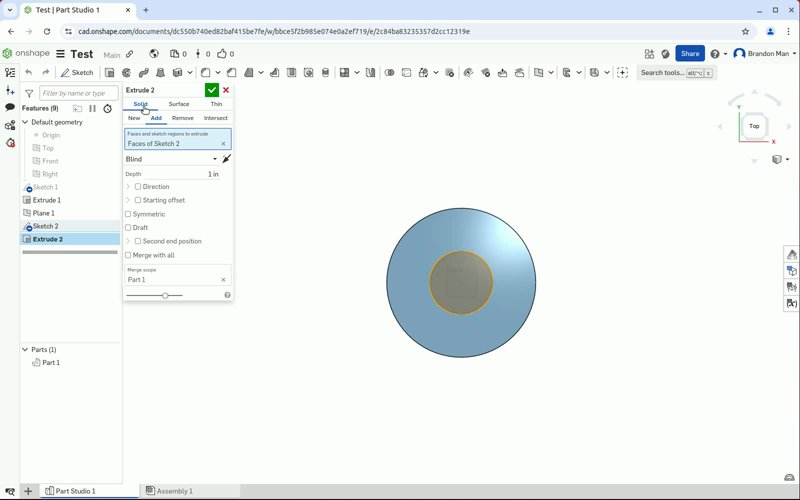
mouse_move(186, 120)
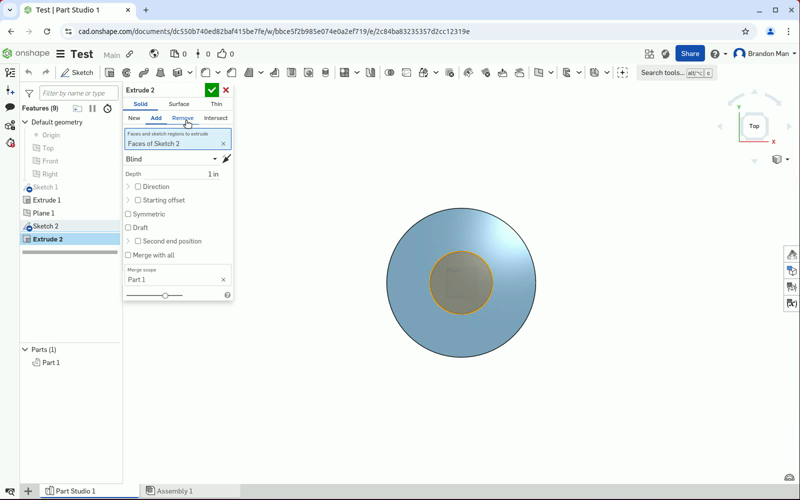
click(186, 120)
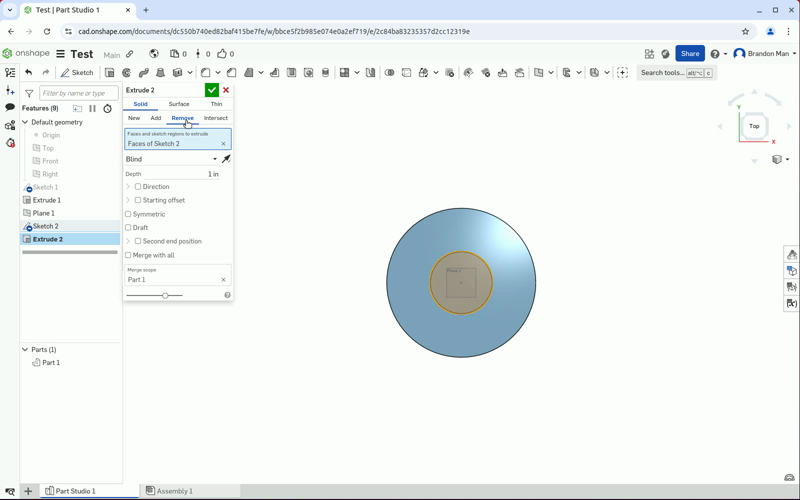
key(tab, 4)
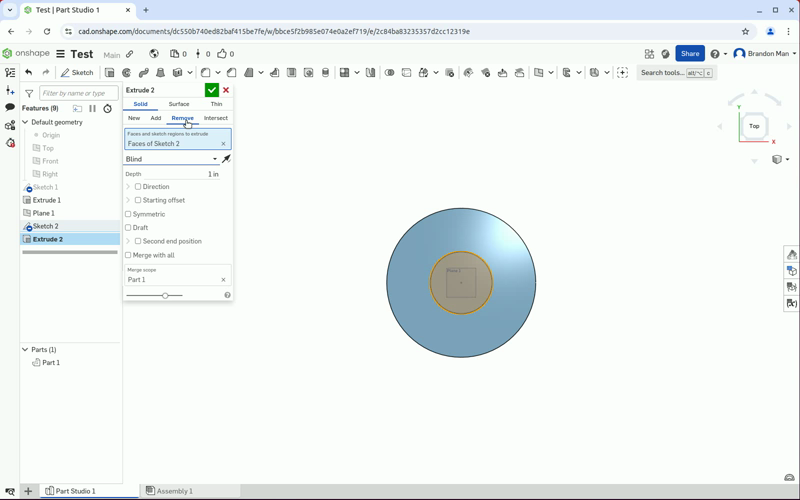
text(15.887)
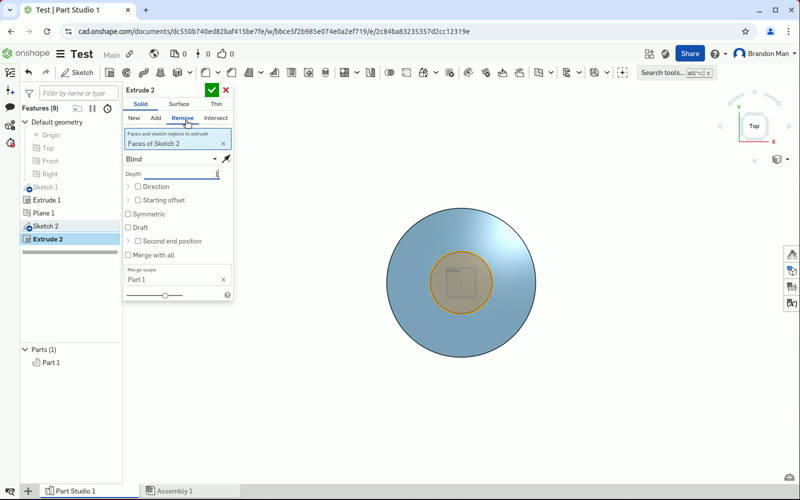
key(tab, 6)
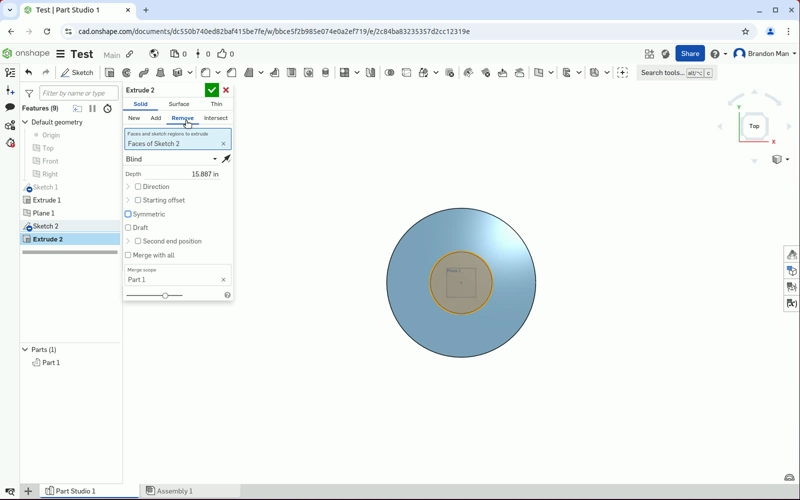
key(space)
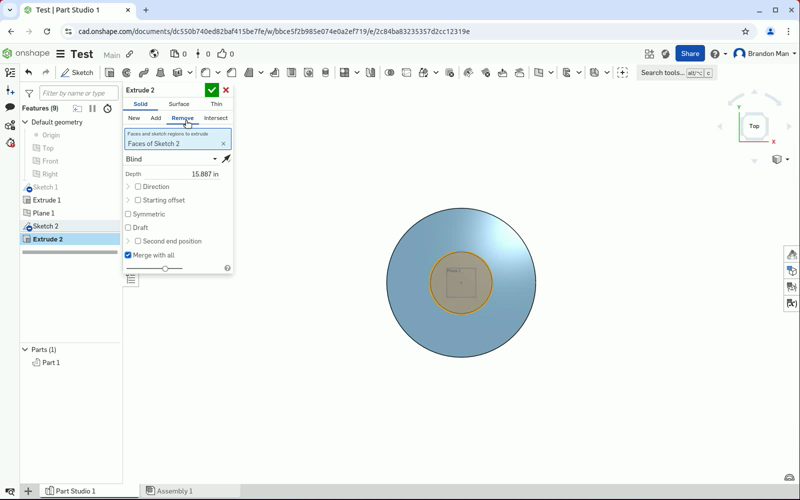
key(enter)
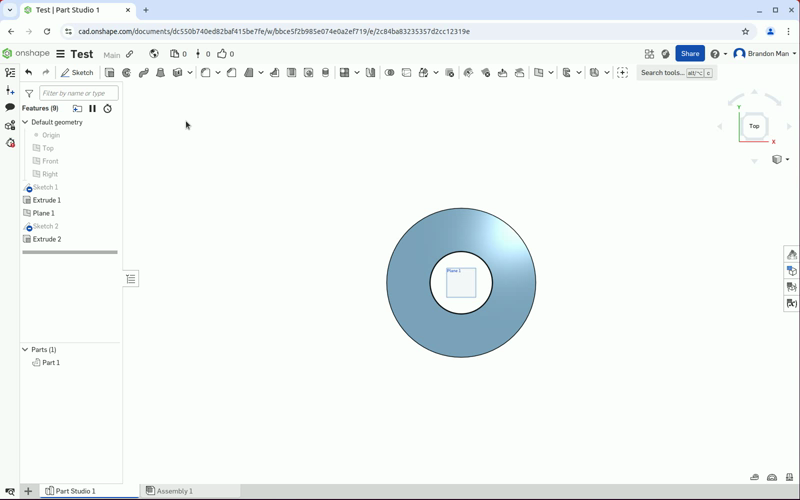
key(shift+h)
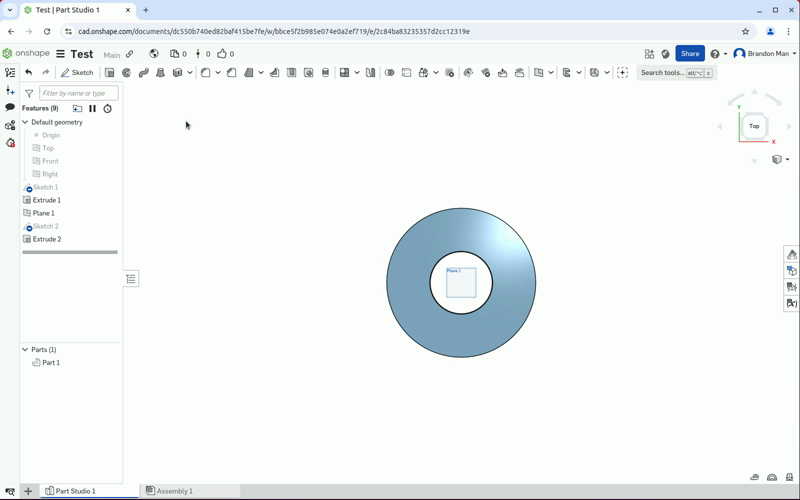
key(shift+h)
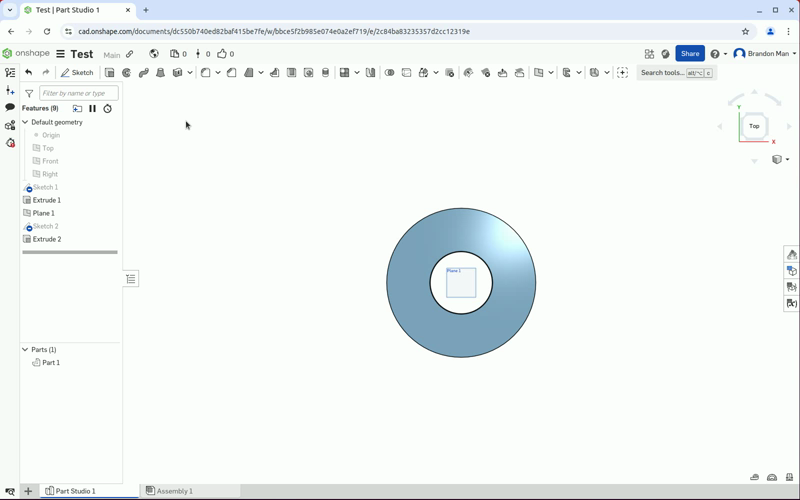
mouse_move(73, 189)
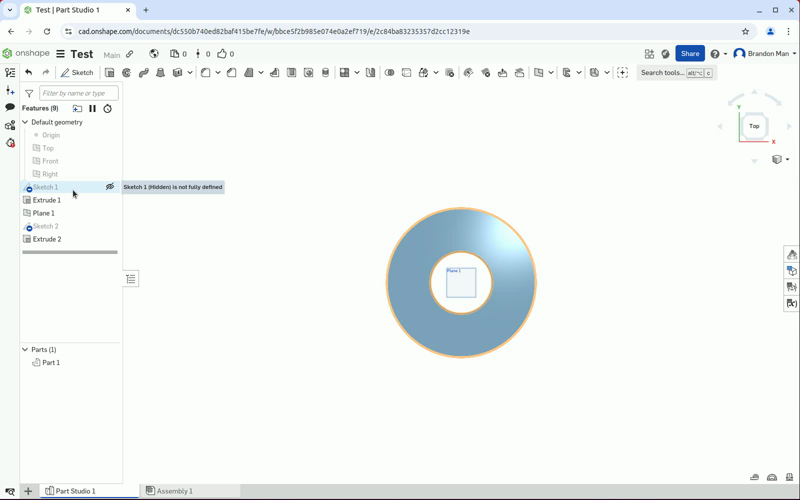
click(73, 189)
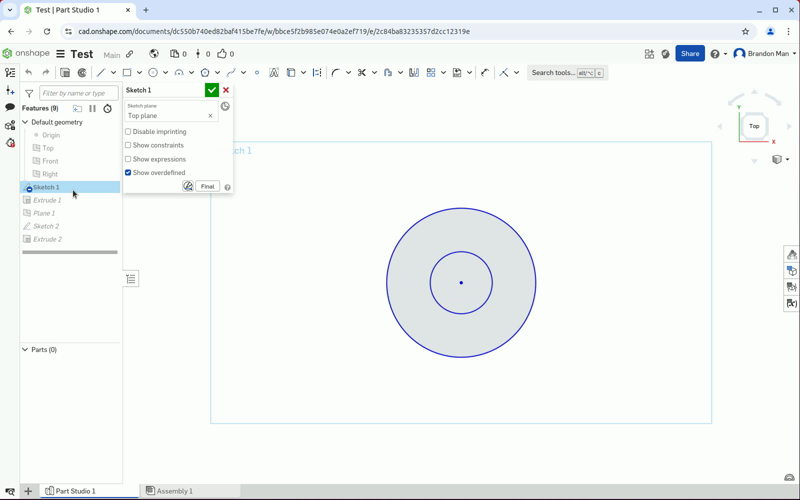
mouse_move(229, 92)
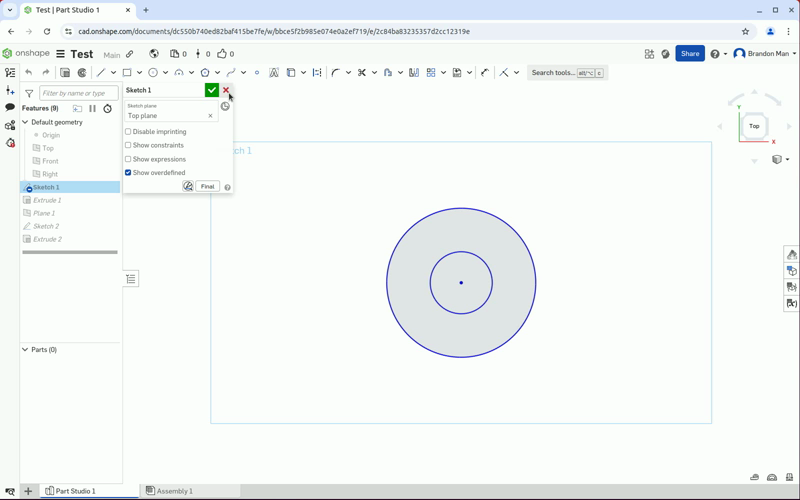
click(229, 92)
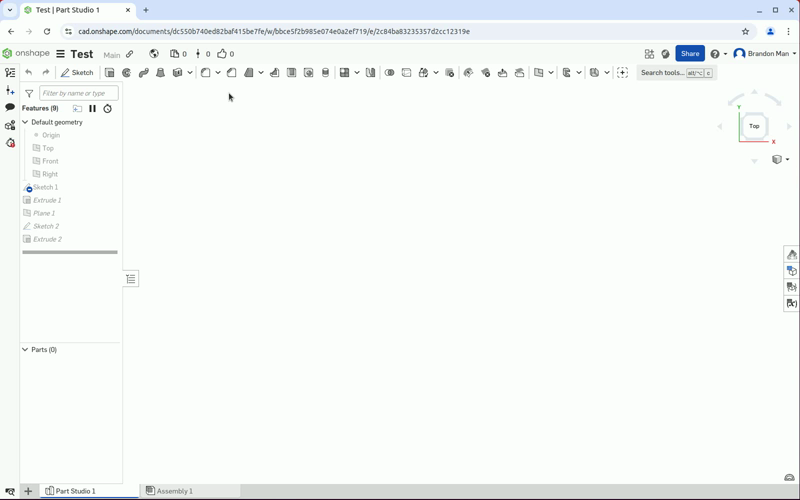
key(shift+s)
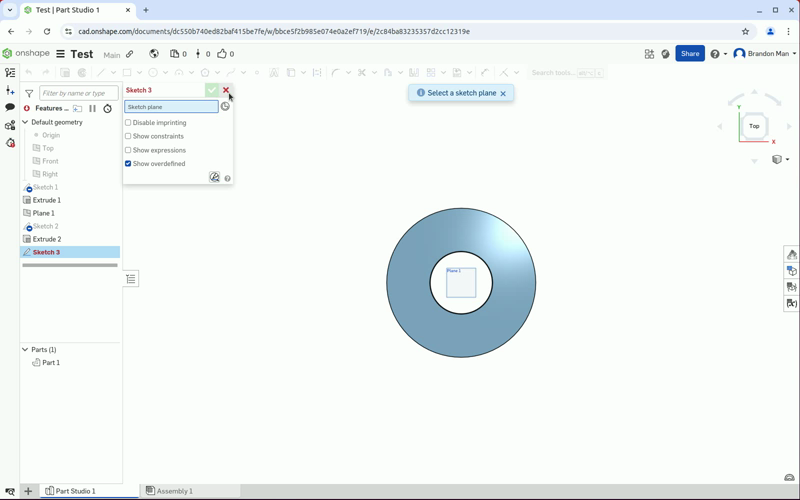
mouse_move(73, 215)
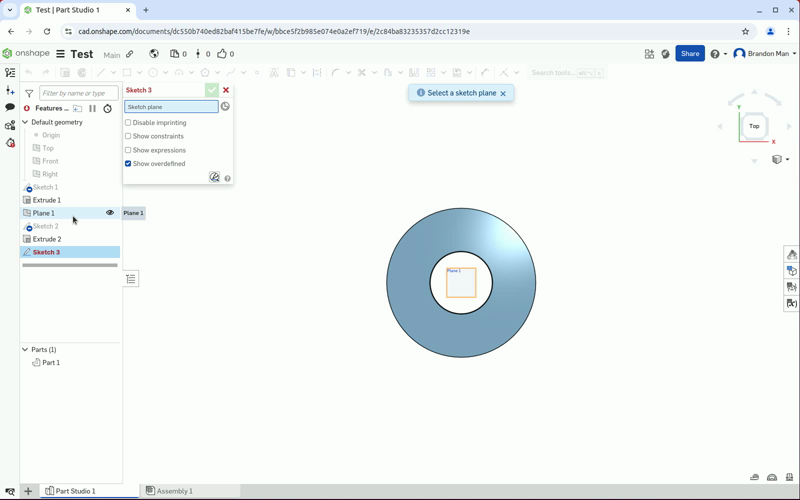
click(73, 215)
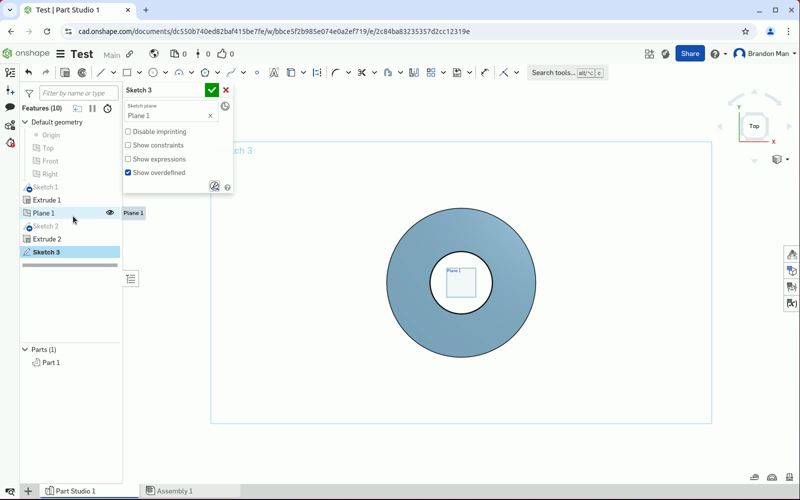
mouse_move(73, 352)
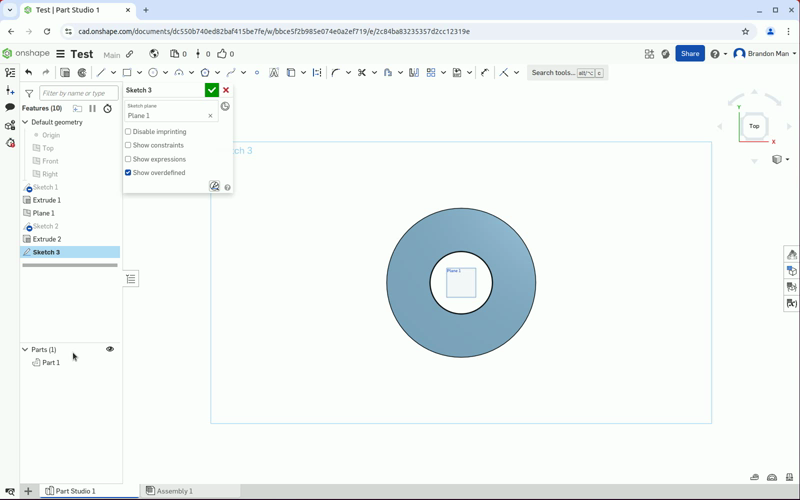
key(y)
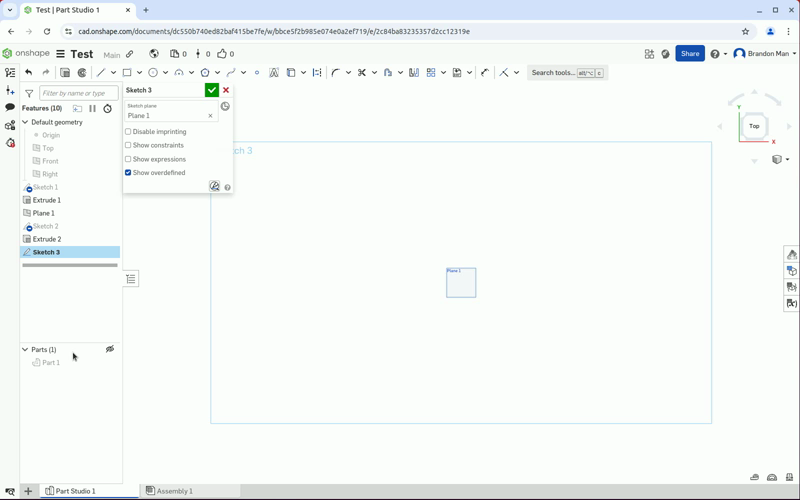
key(c)
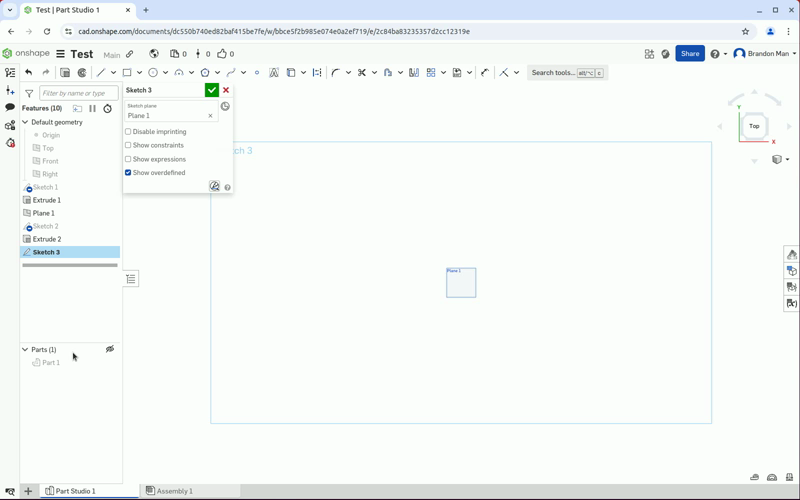
key_down(shift)
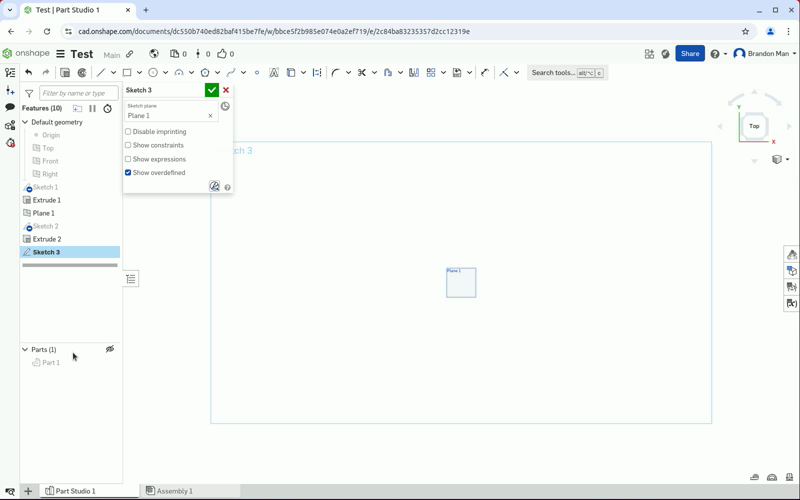
mouse_move(460, 282)
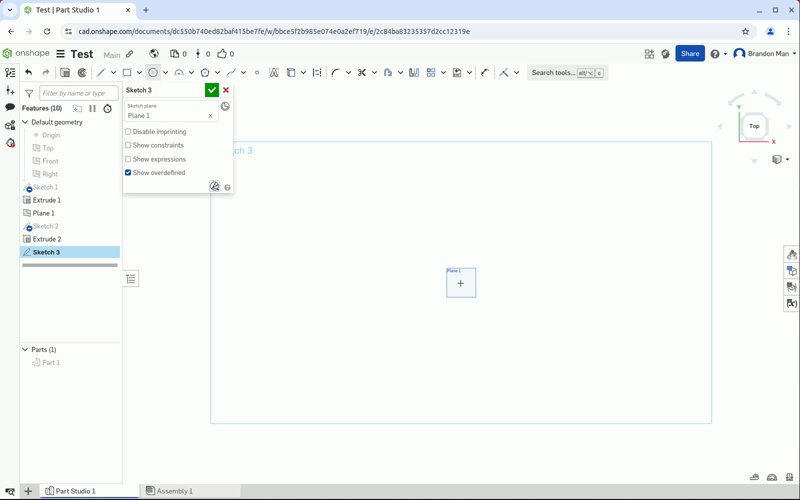
click(460, 282)
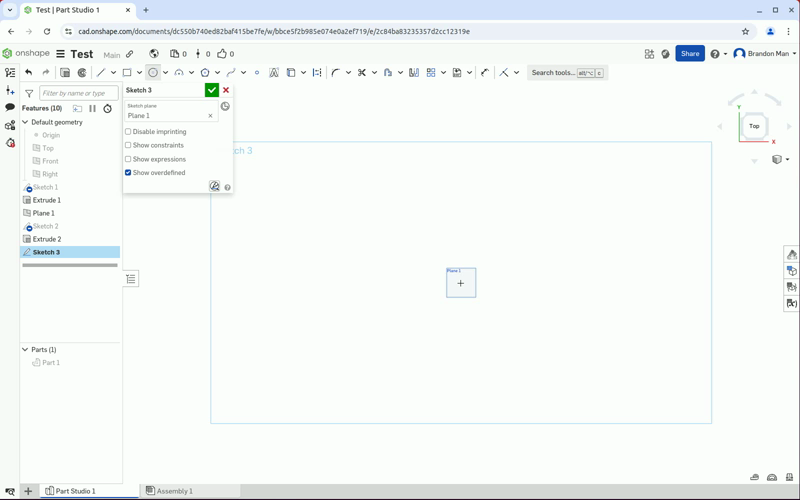
key_up(shift)
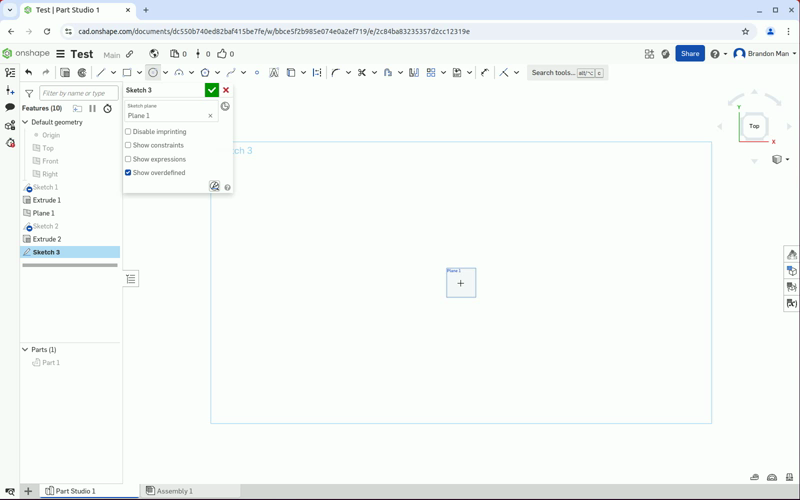
mouse_move(521, 282)
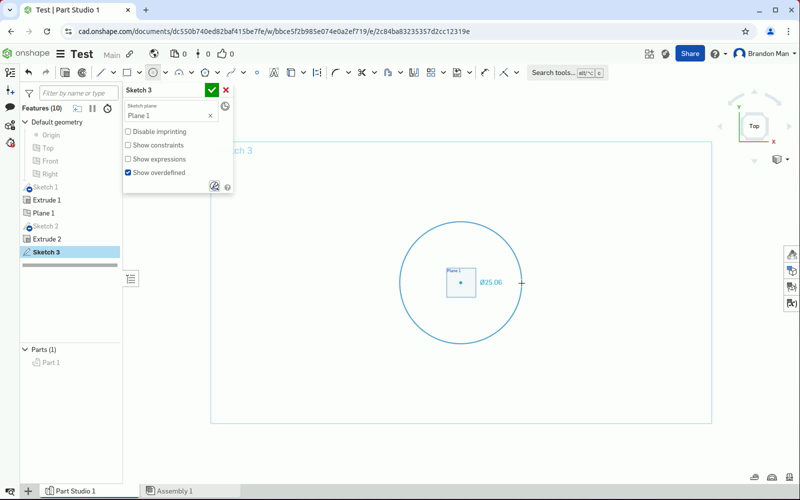
click(521, 282)
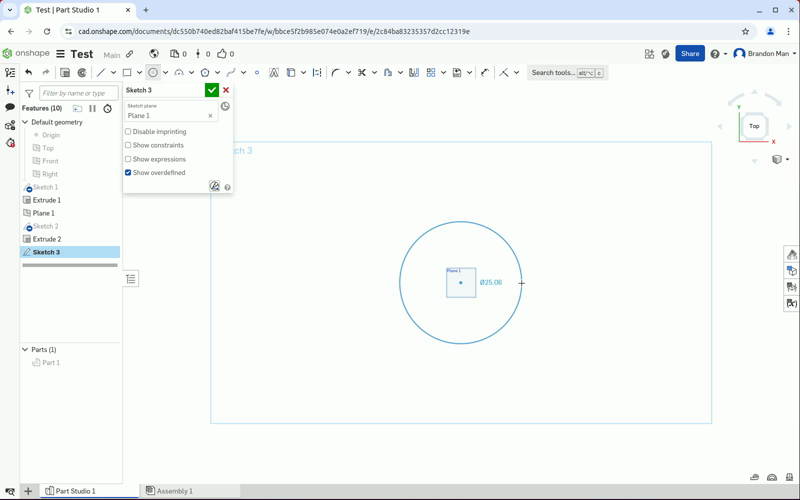
key(esc)
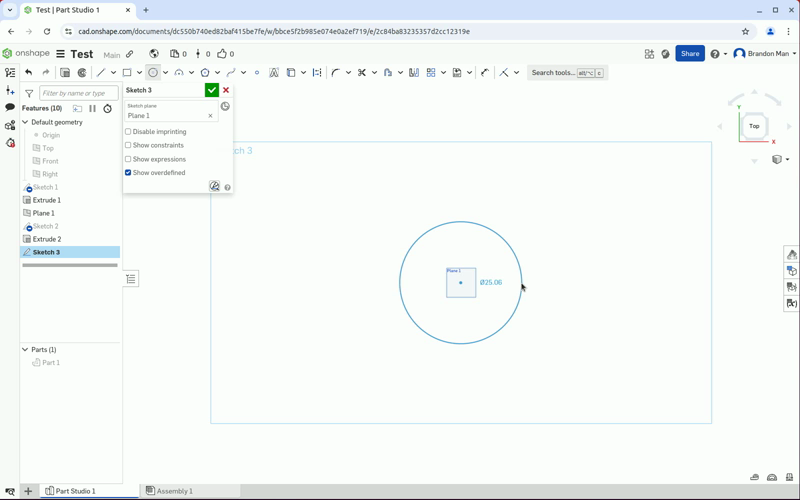
key(c)
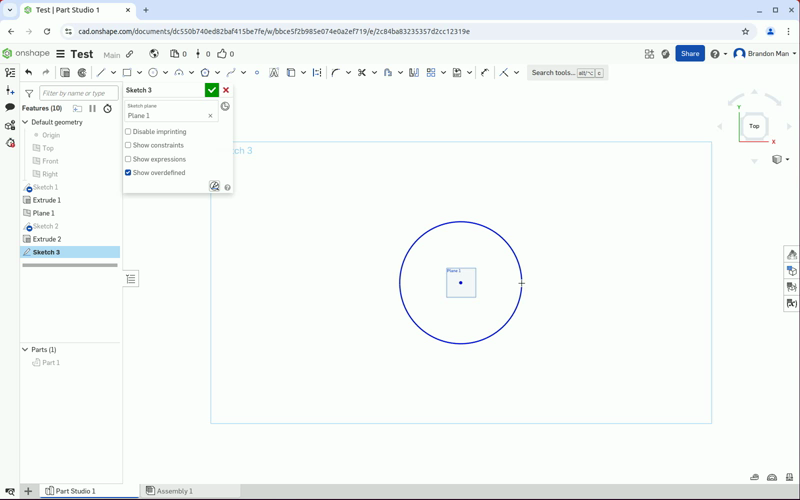
key_down(shift)
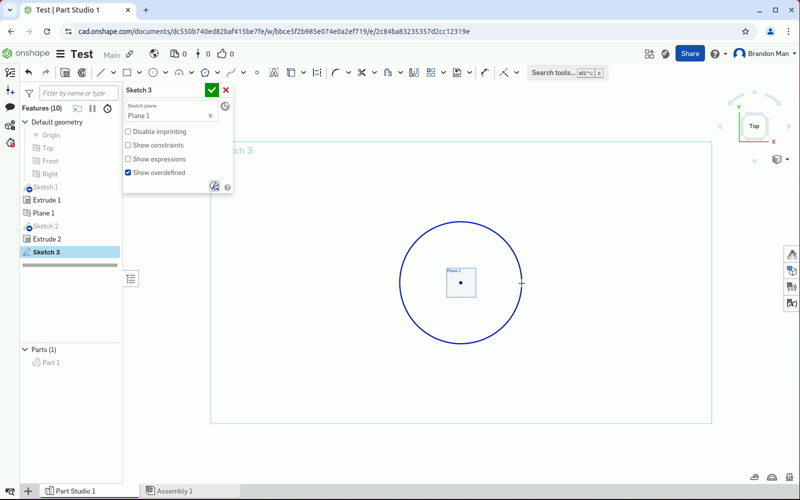
mouse_move(460, 282)
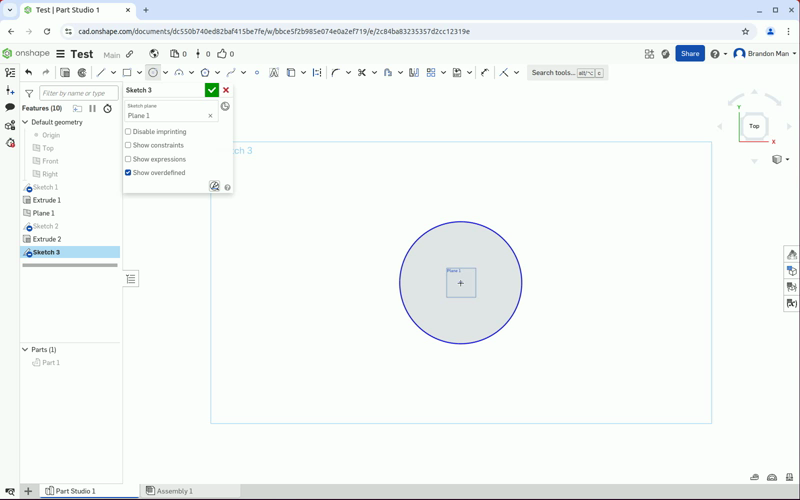
click(460, 282)
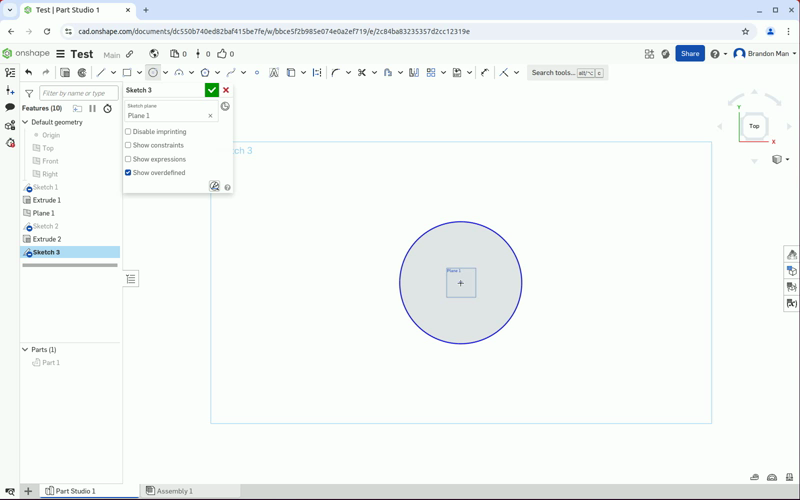
key_up(shift)
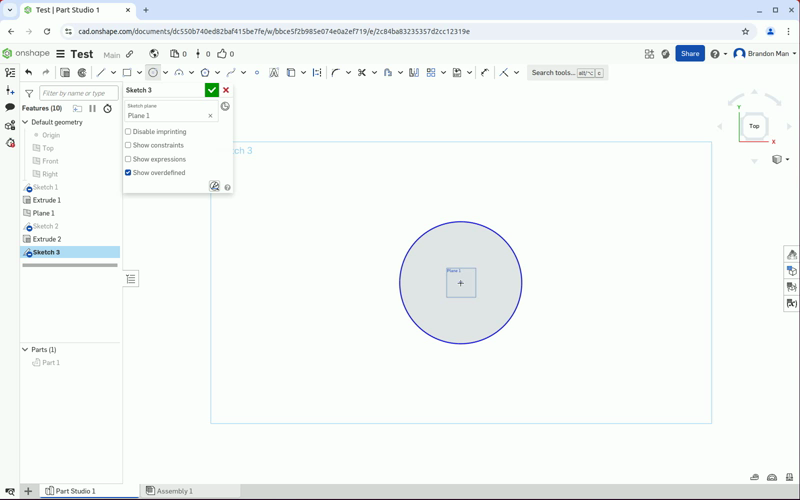
mouse_move(491, 282)
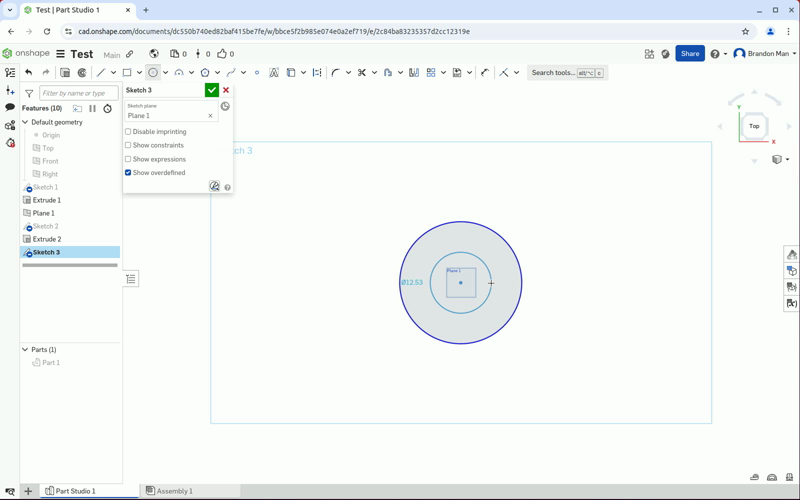
click(491, 282)
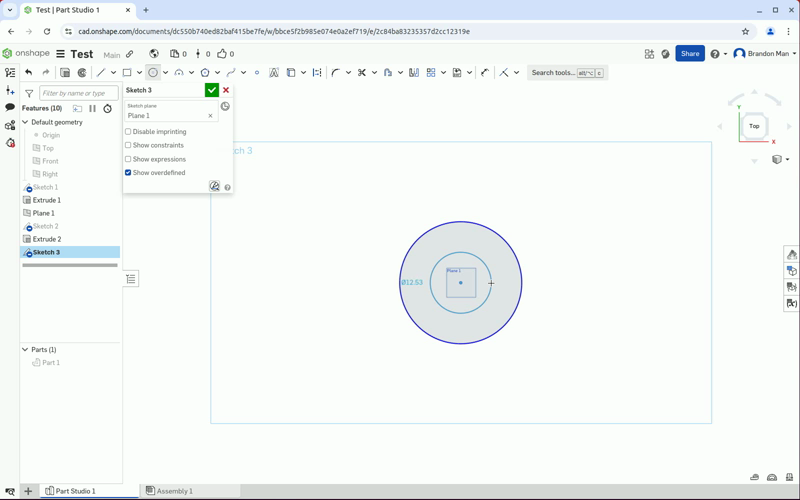
key(esc)
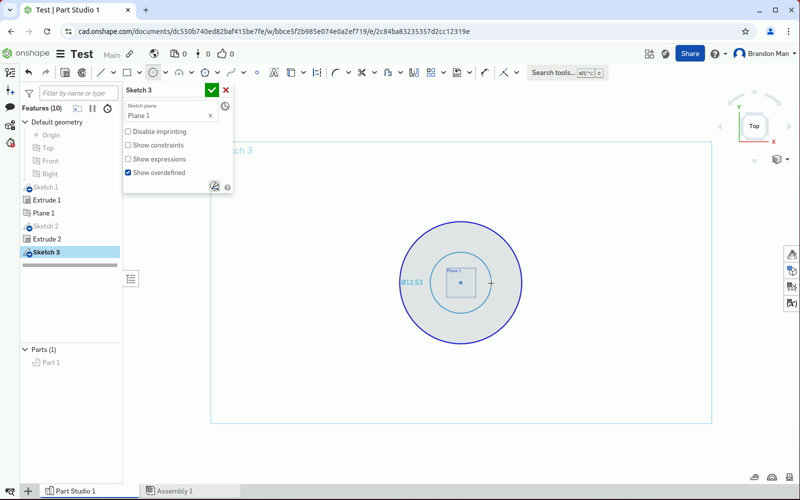
mouse_move(454, 243)
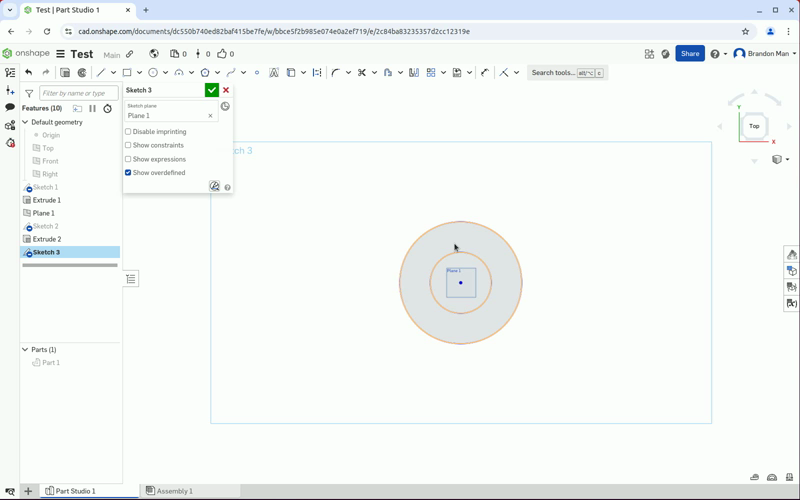
click(454, 243)
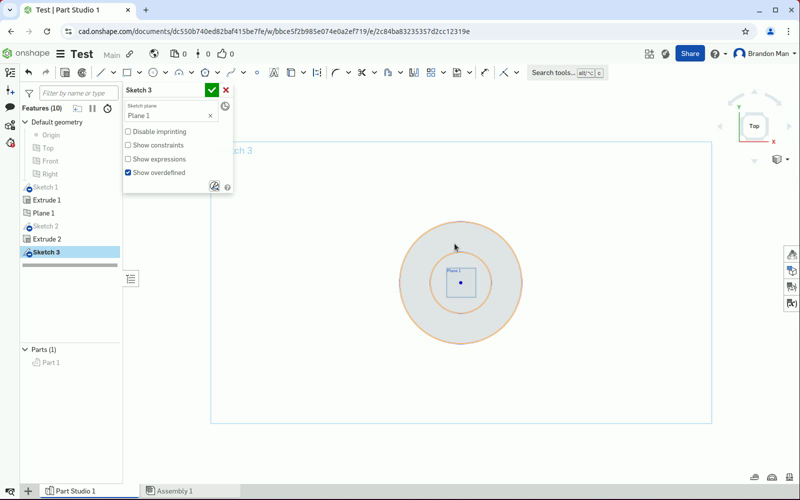
mouse_move(73, 352)
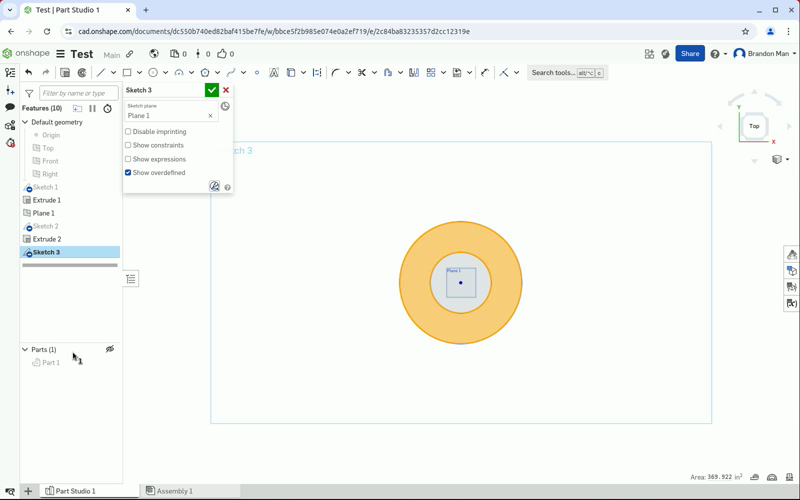
key(shift+y)
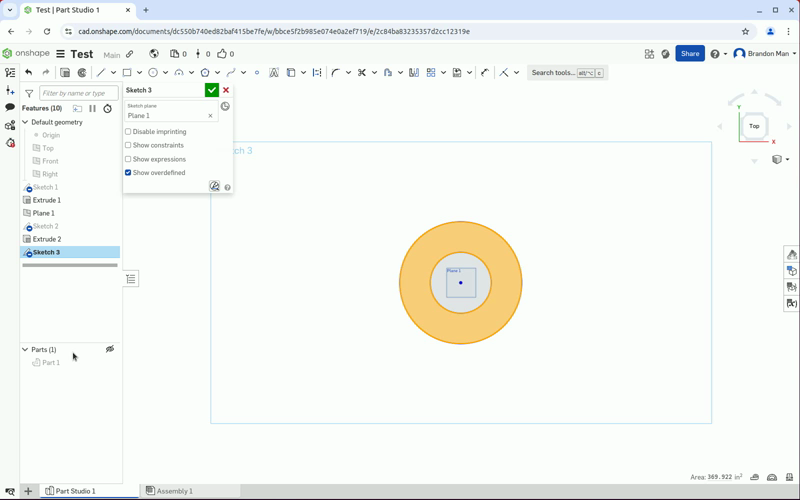
key(shift+e)
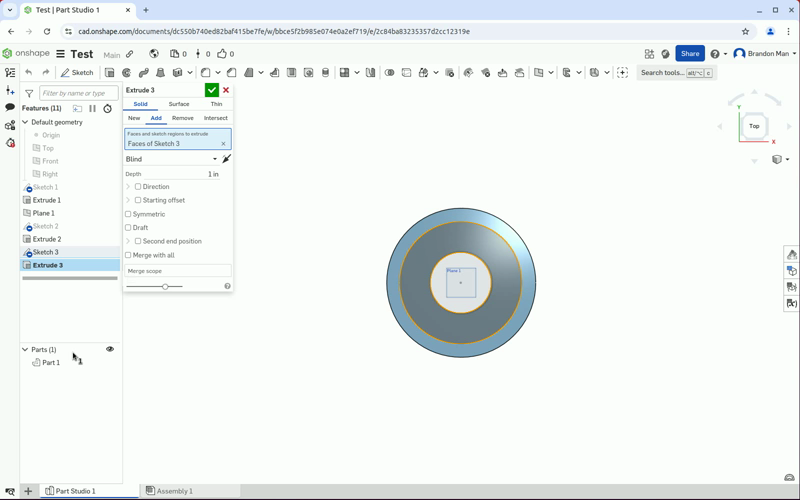
mouse_move(143, 106)
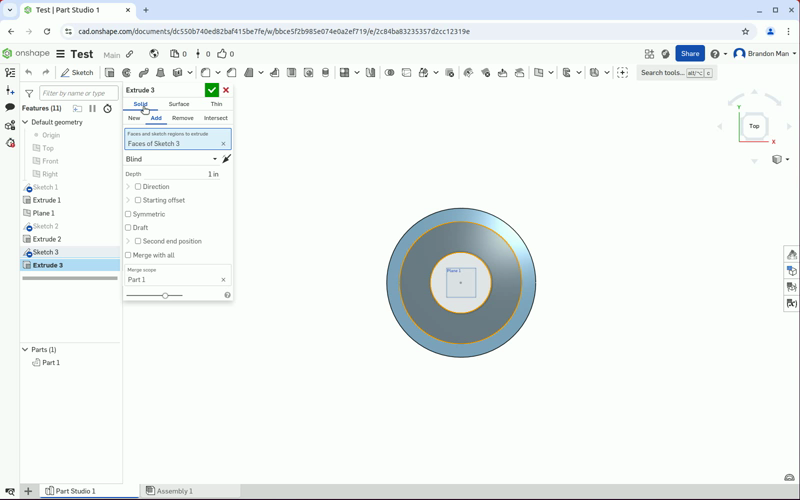
click(143, 106)
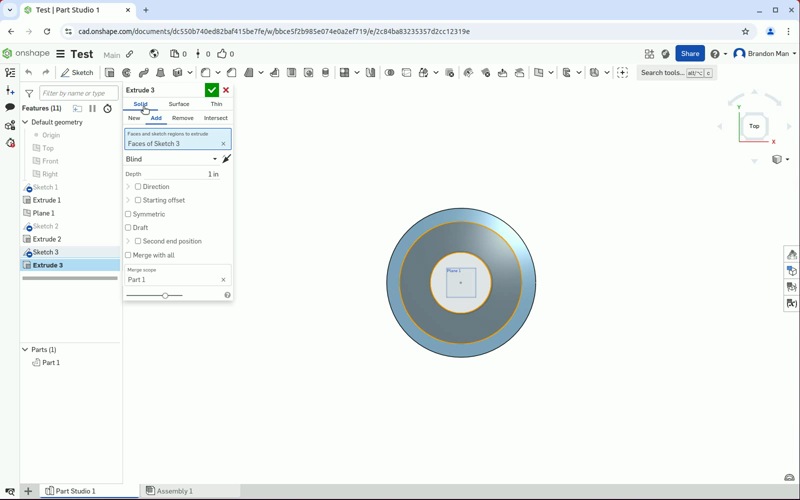
mouse_move(186, 120)
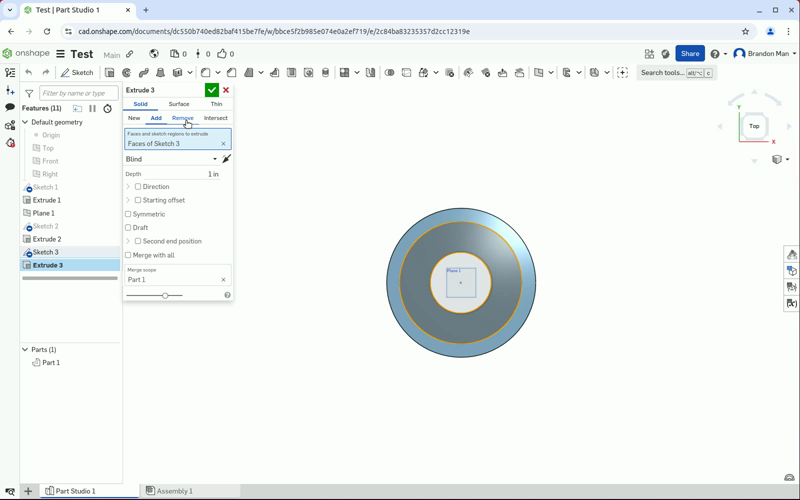
click(186, 120)
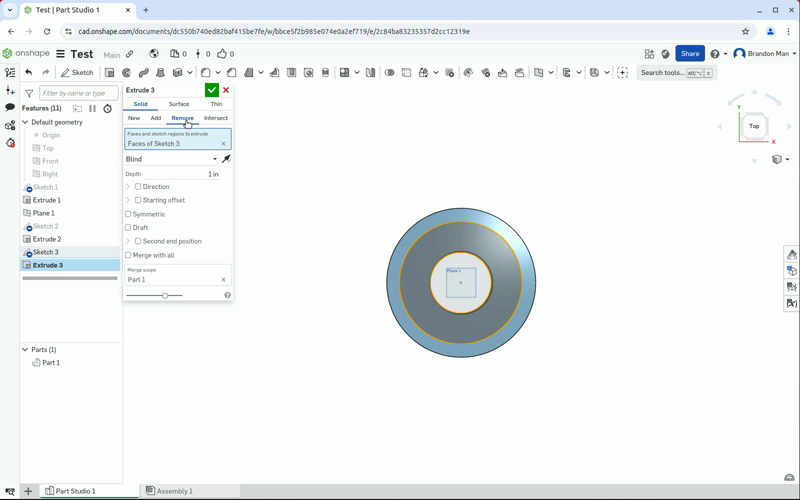
key(tab, 4)
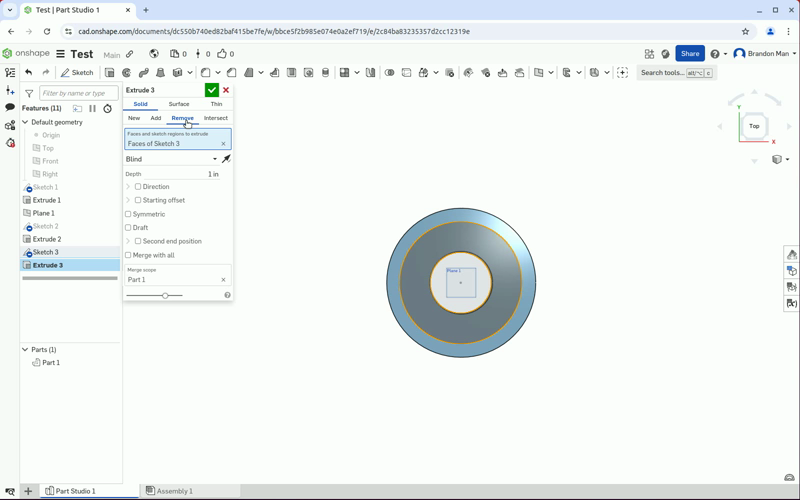
text(15.887)
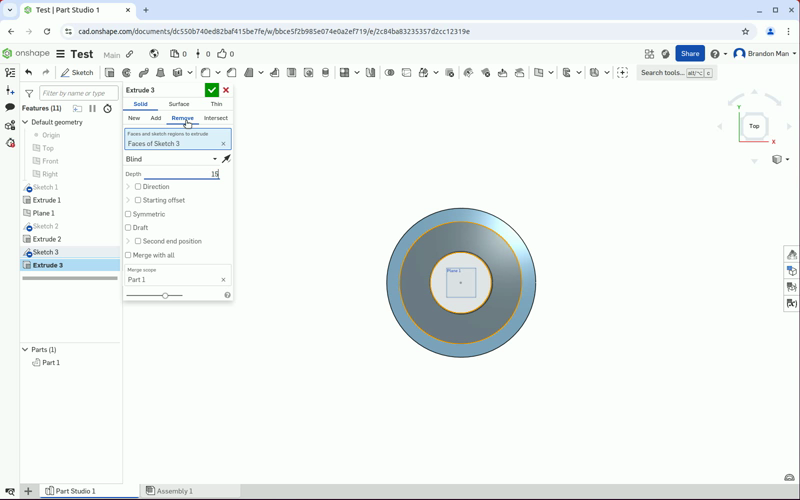
key(tab, 6)
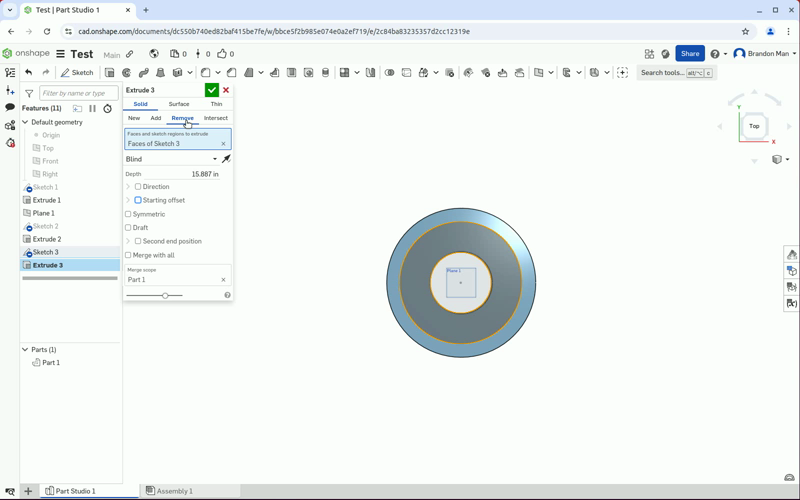
key(space)
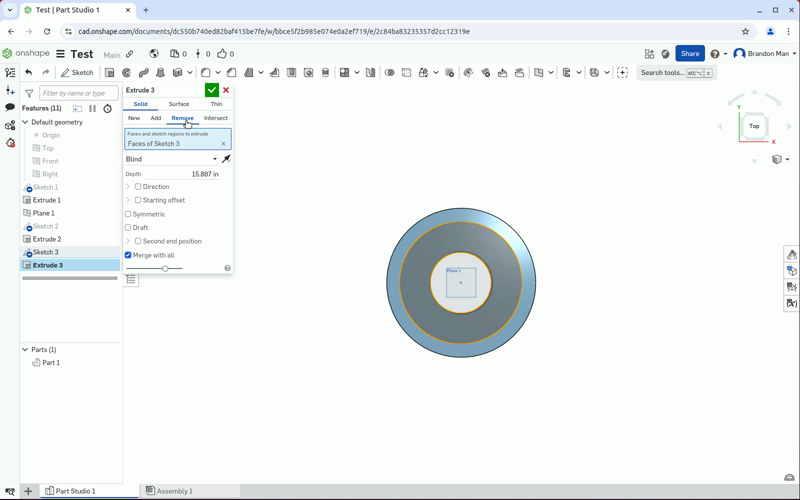
key(enter)
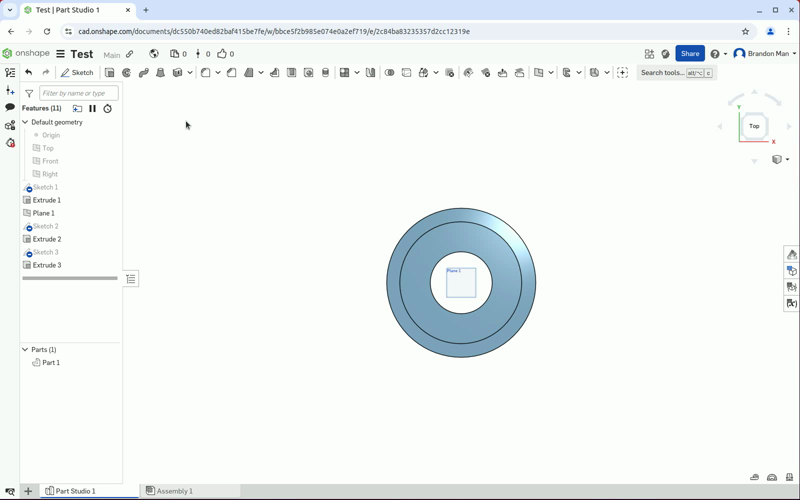
key(shift+h)
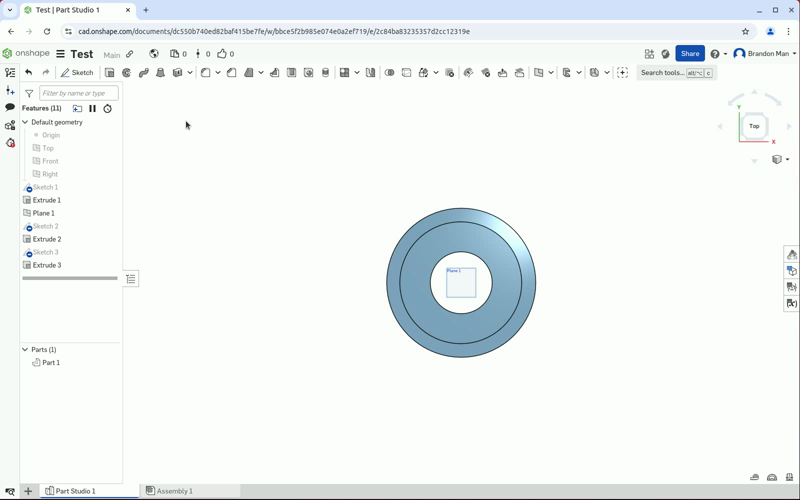
key(shift+h)
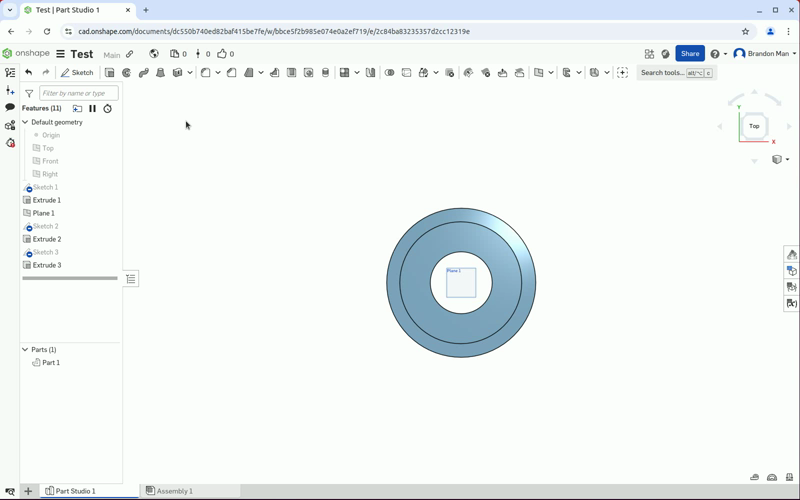
key(shift+7)
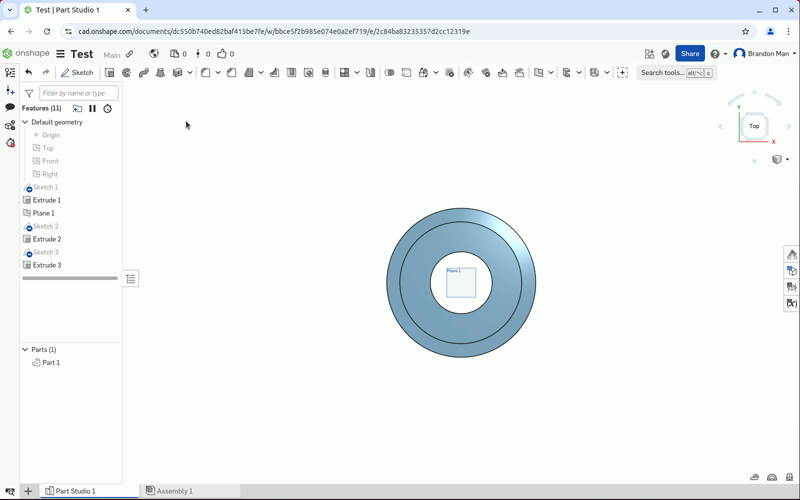
key(up, 3)
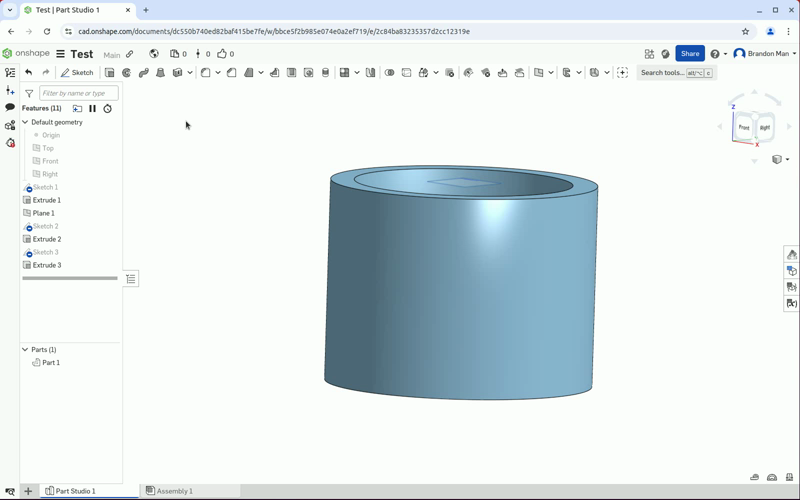
key(left, 3)
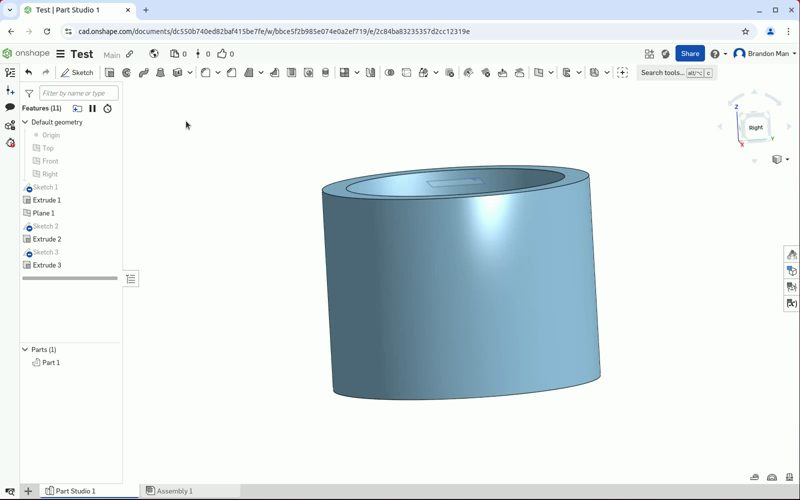
key(right, 3)
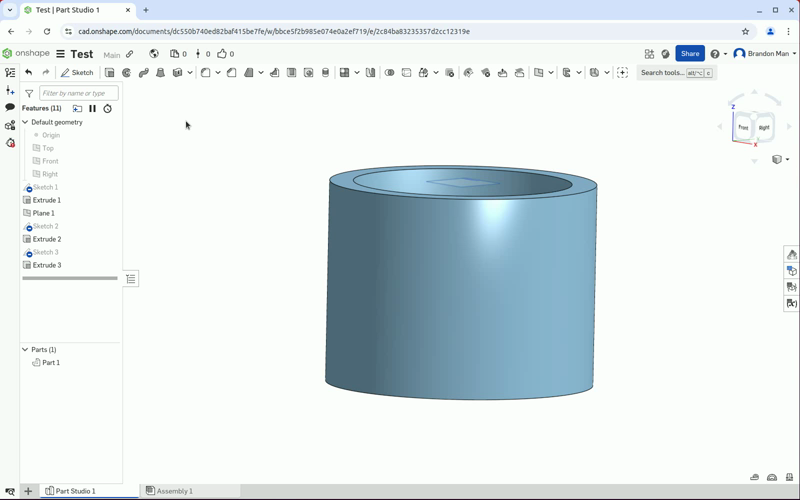
key(down, 3)
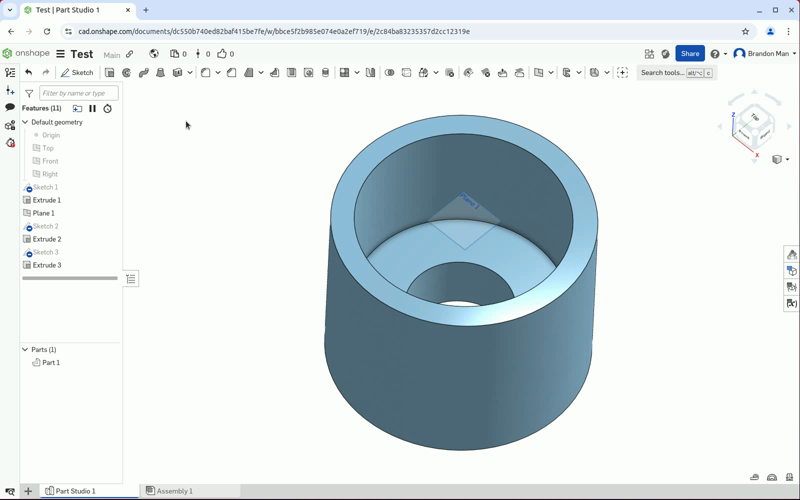
mouse_move(73, 189)
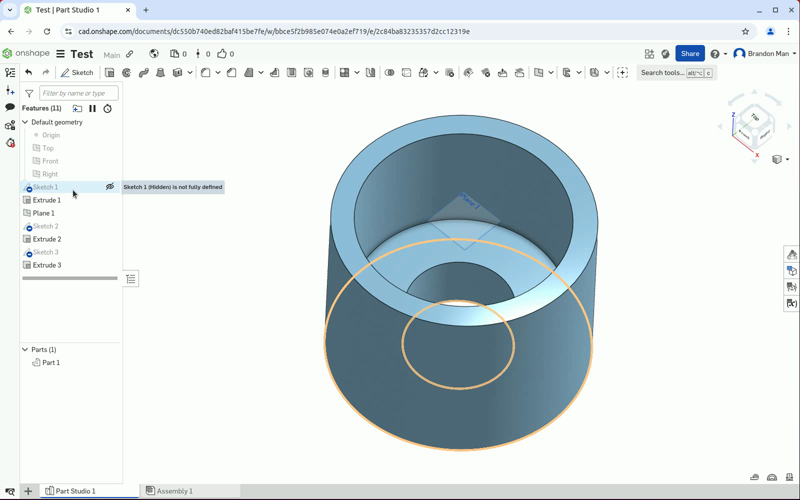
click(73, 189)